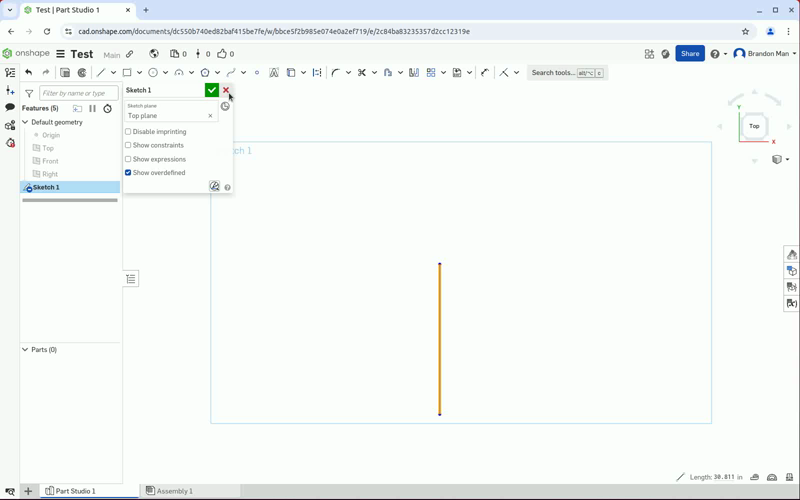
key(shift+h)
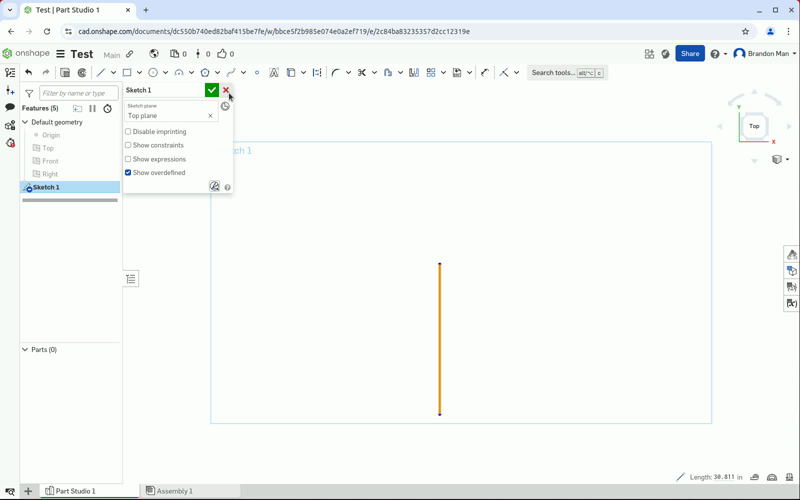
key(shift+s)
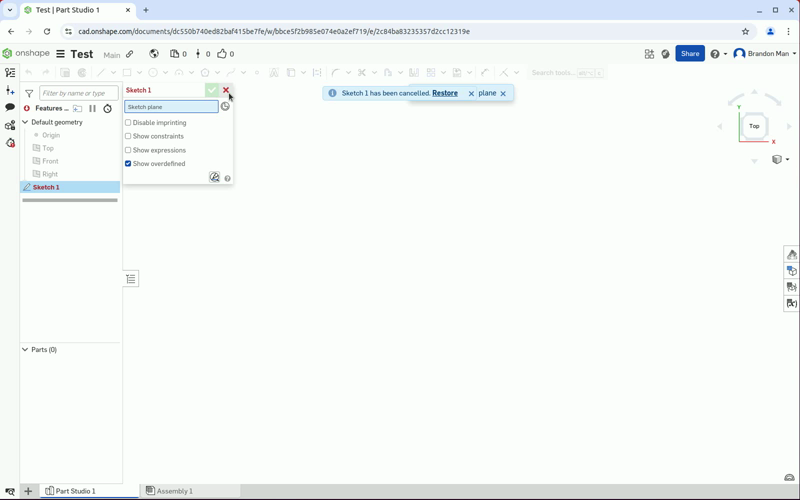
mouse_move(73, 150)
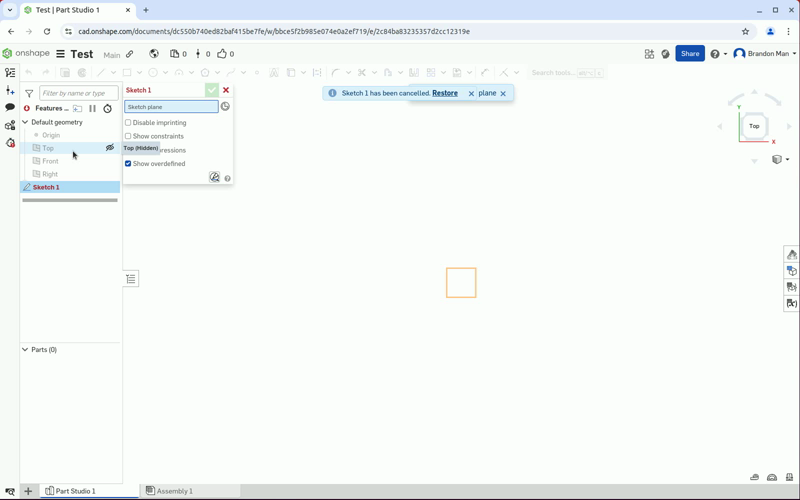
click(73, 150)
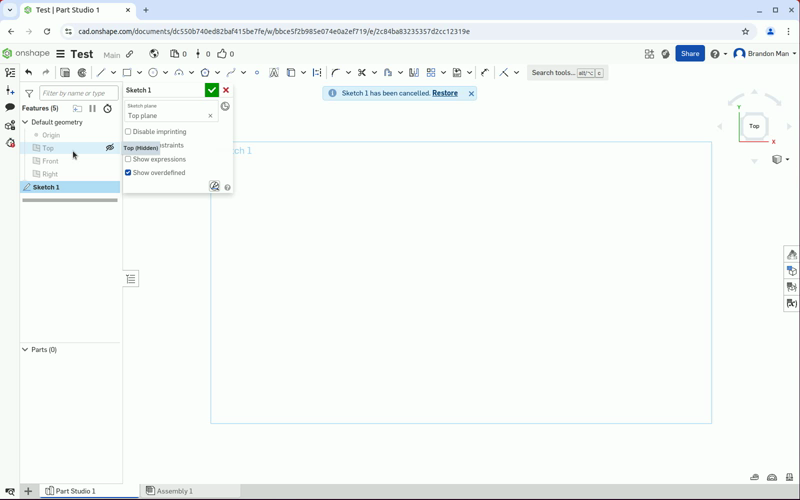
mouse_move(73, 352)
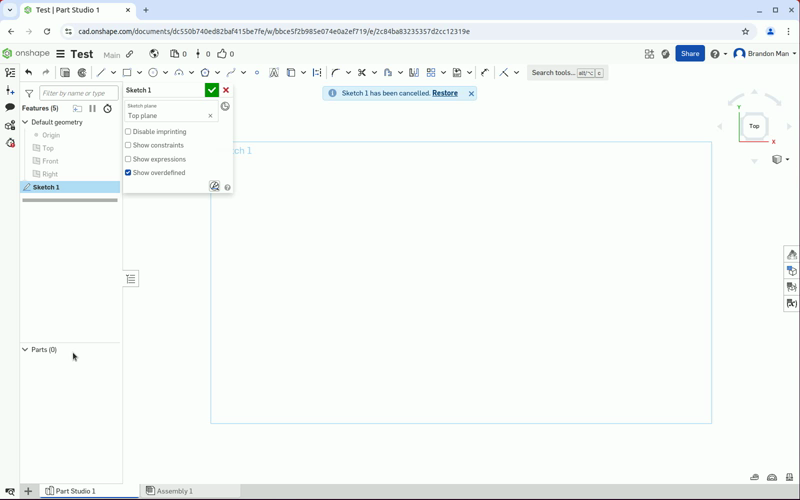
key(y)
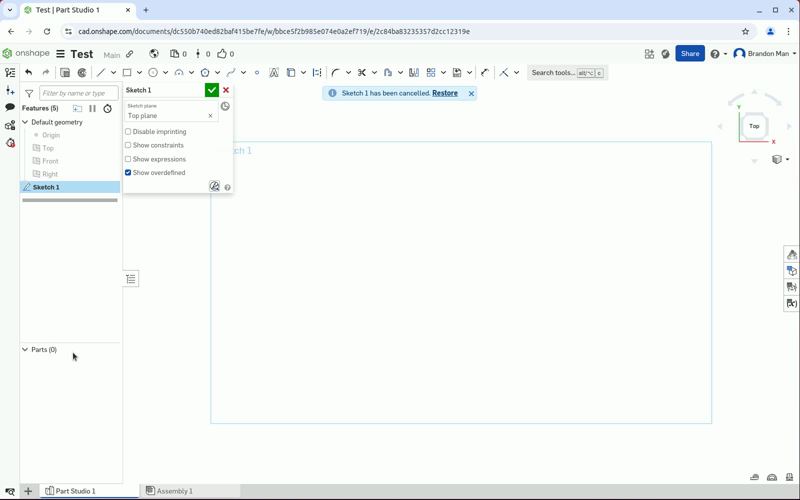
key(c)
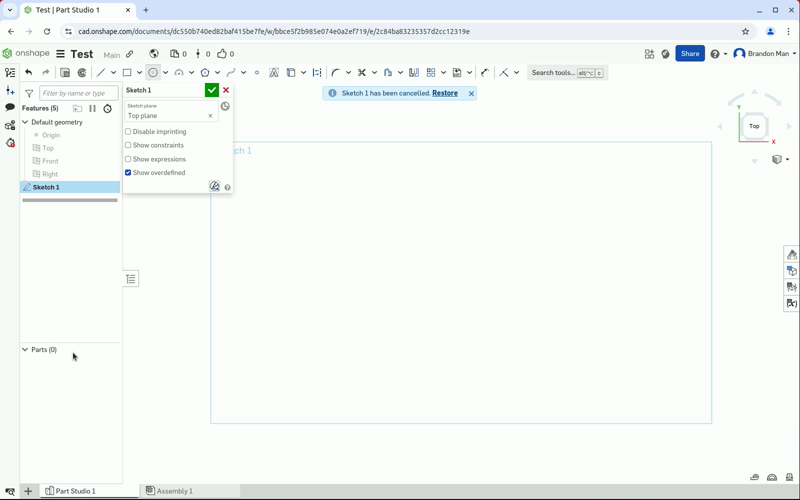
key_down(shift)
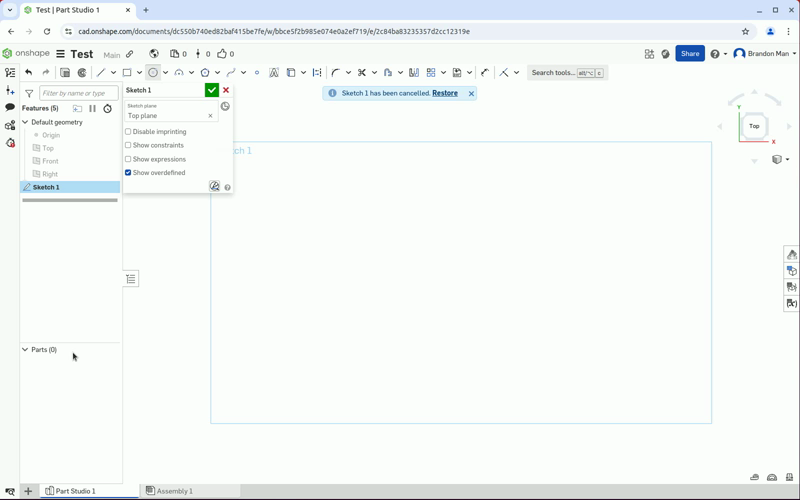
mouse_move(461, 282)
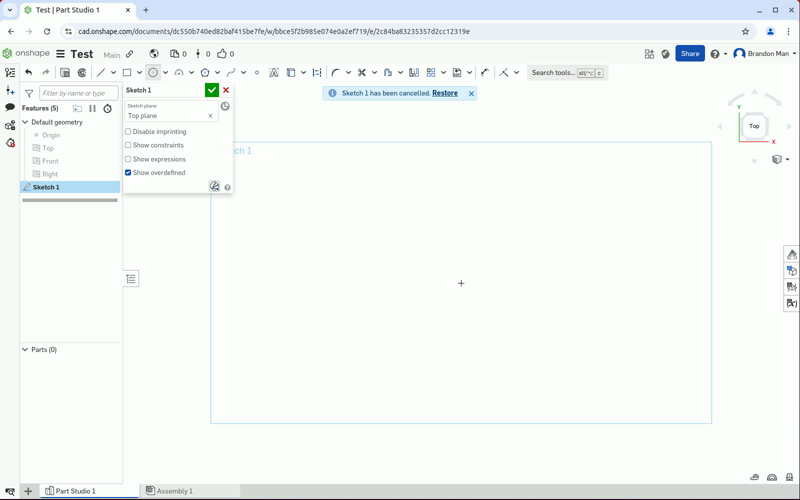
click(461, 282)
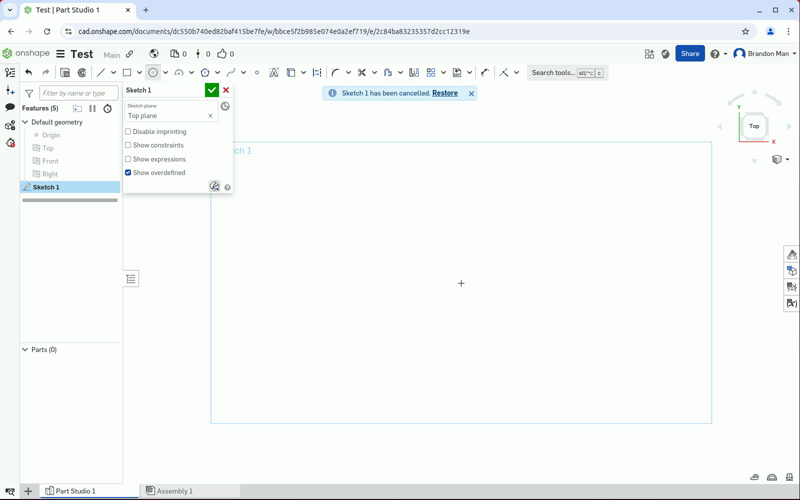
key_up(shift)
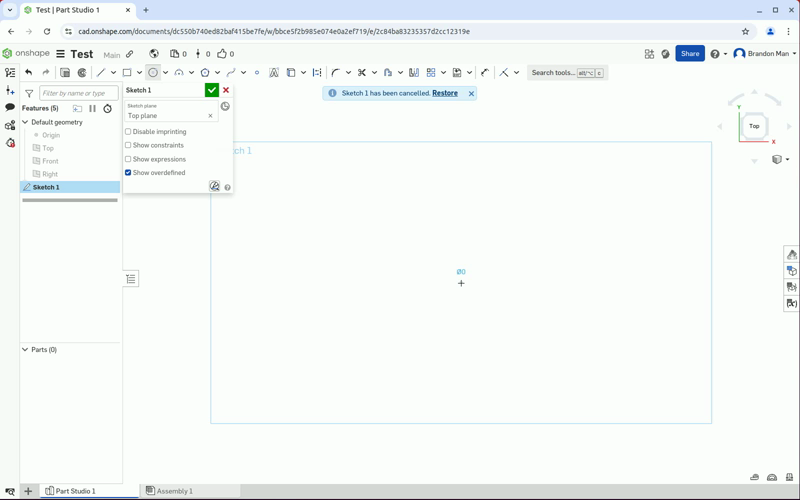
mouse_move(574, 282)
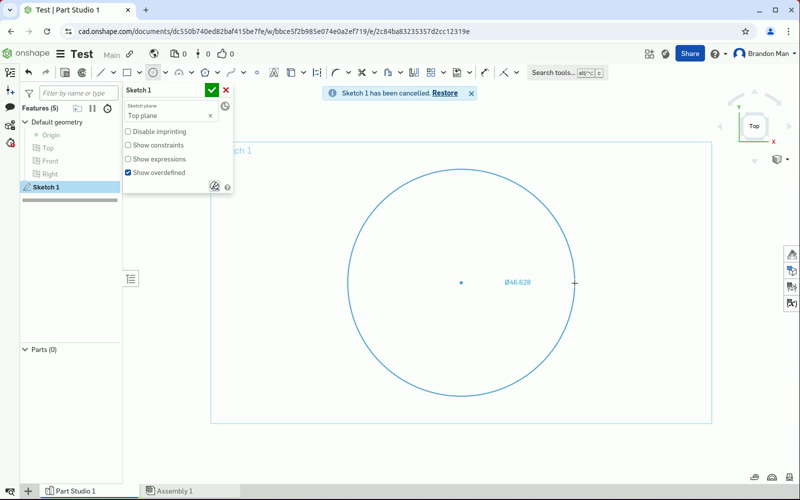
click(574, 282)
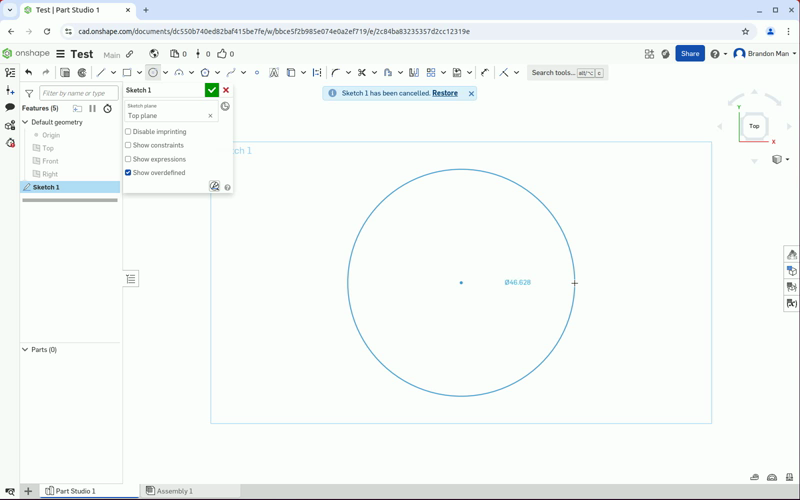
key(esc)
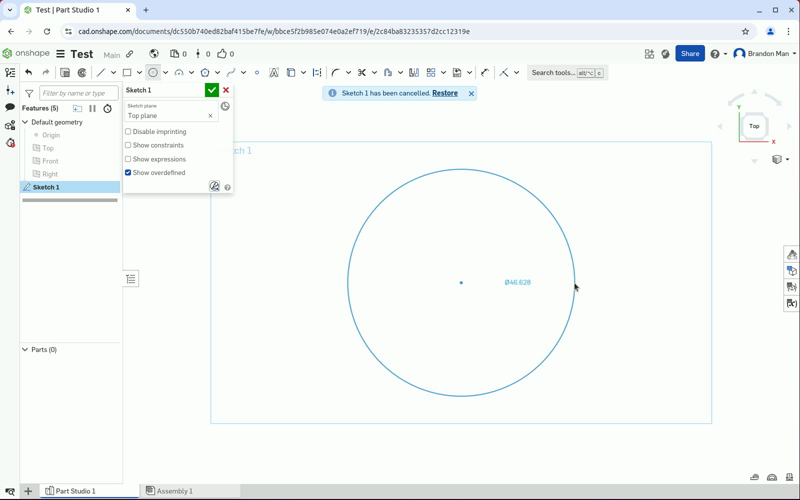
key(c)
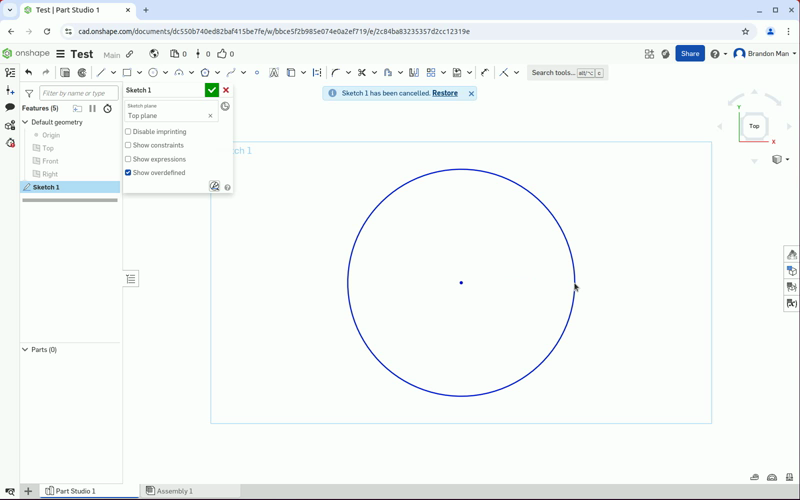
key_down(shift)
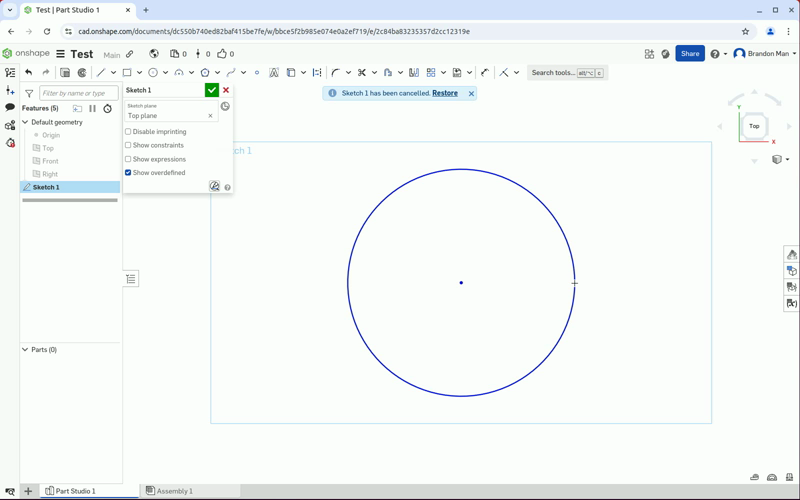
mouse_move(461, 282)
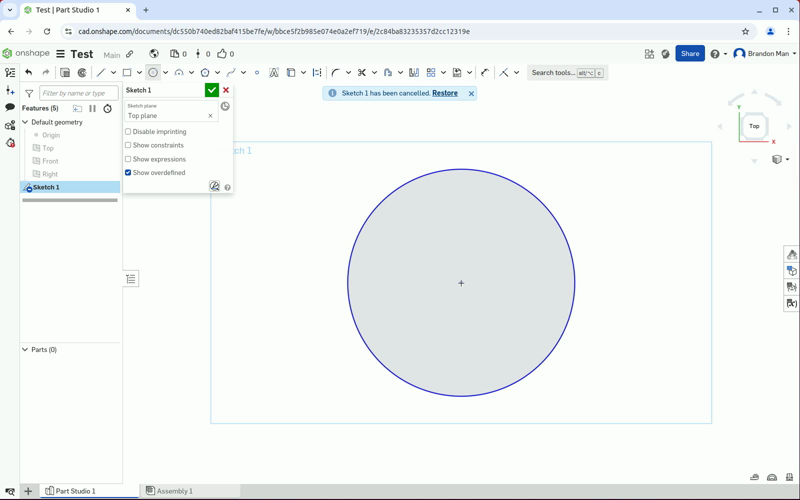
click(461, 282)
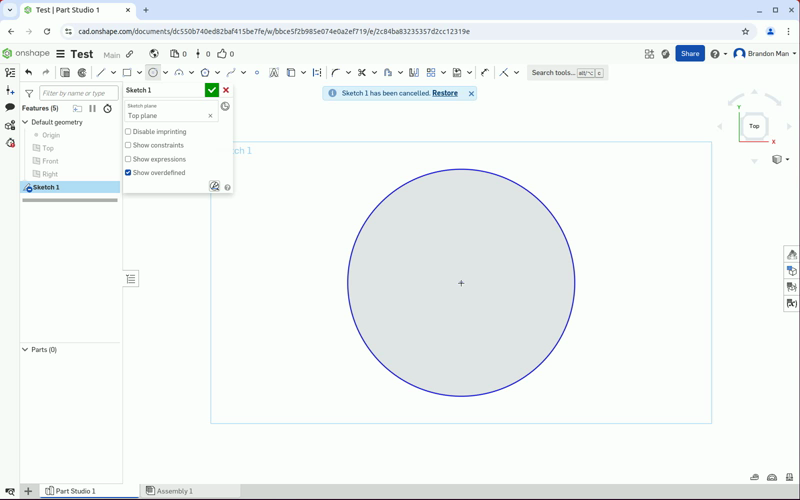
key_up(shift)
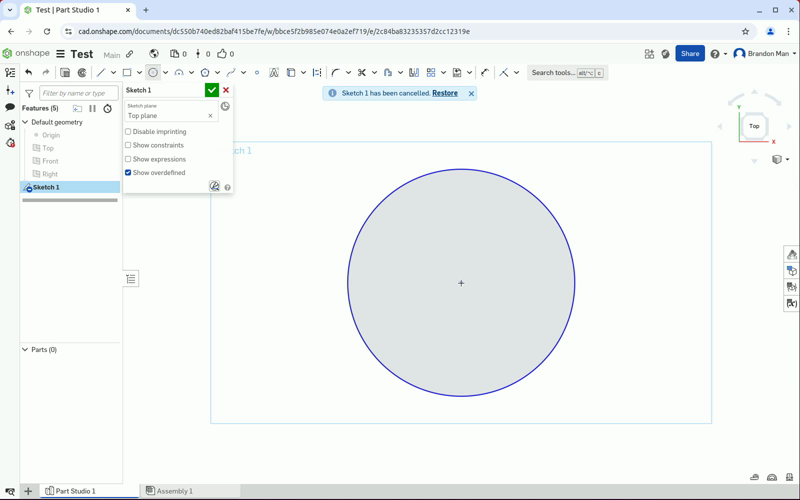
mouse_move(572, 282)
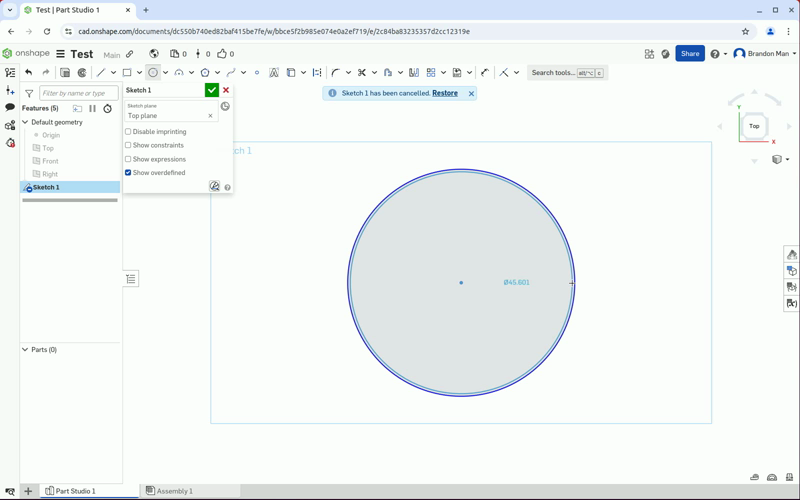
scroll(6)
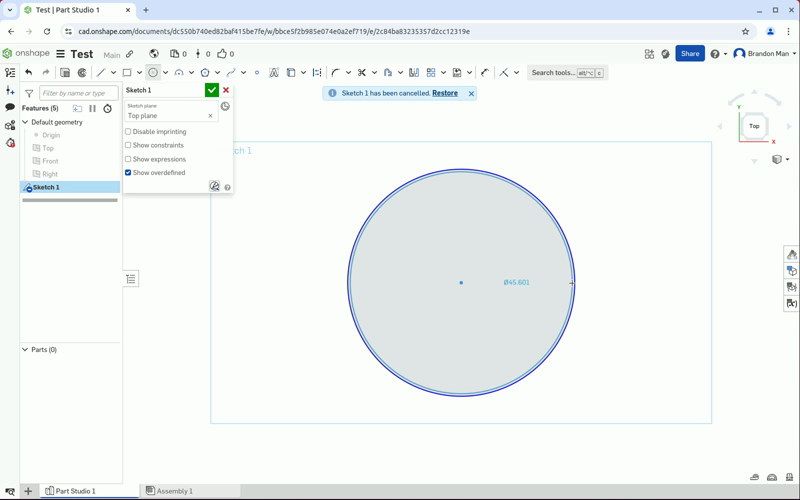
scroll(6)
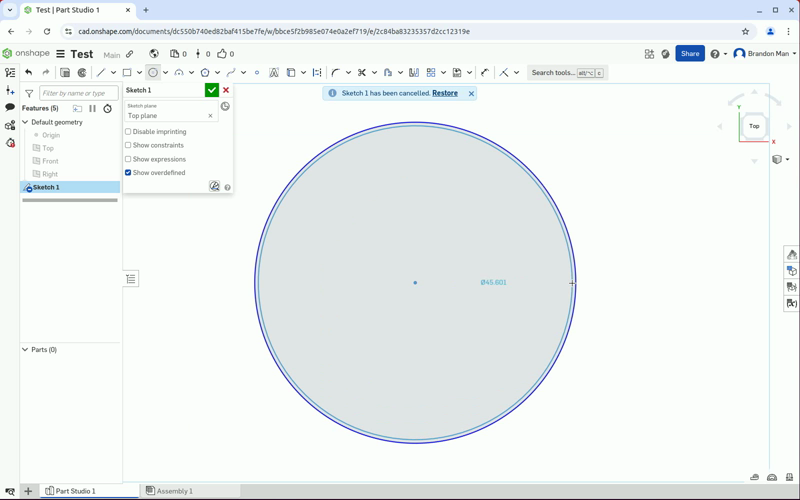
scroll(6)
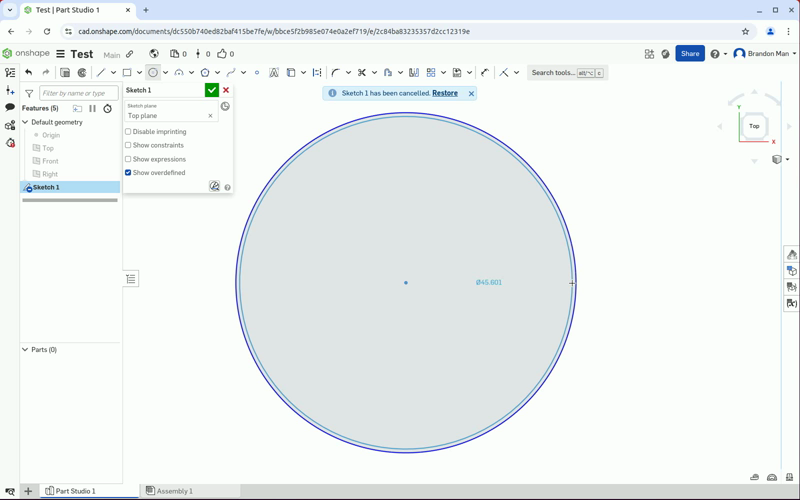
scroll(6)
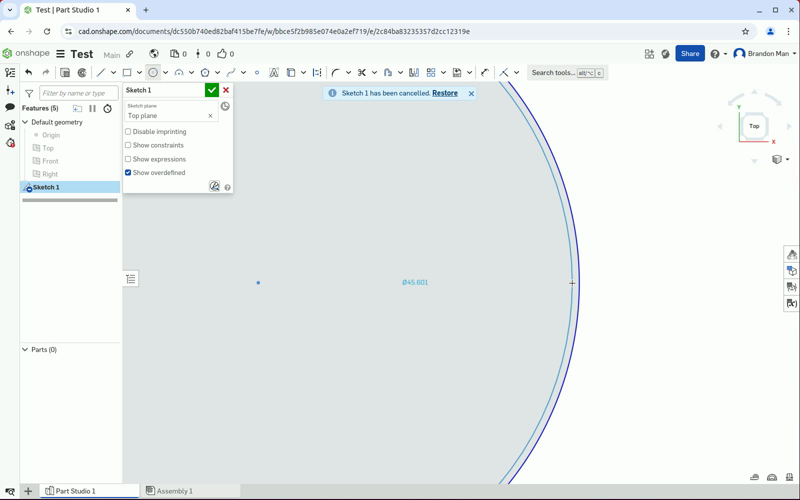
scroll(6)
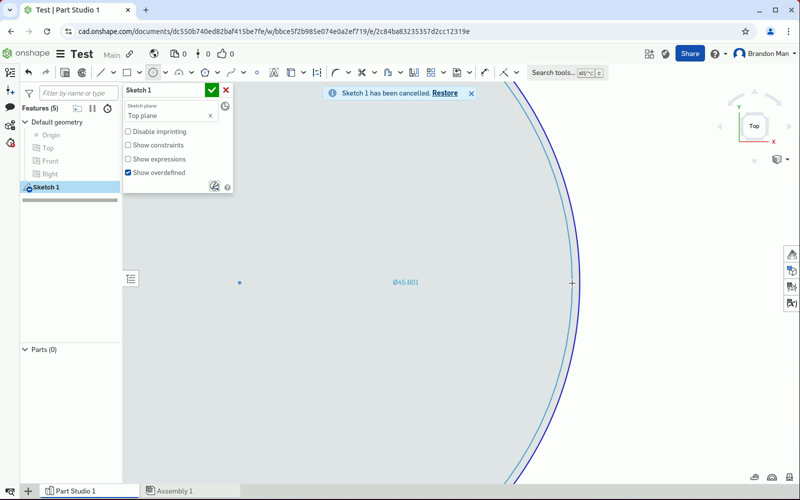
scroll(6)
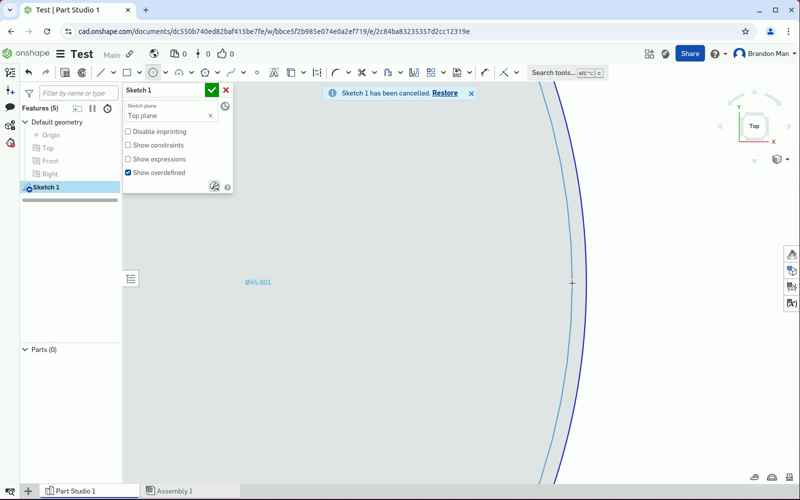
scroll(6)
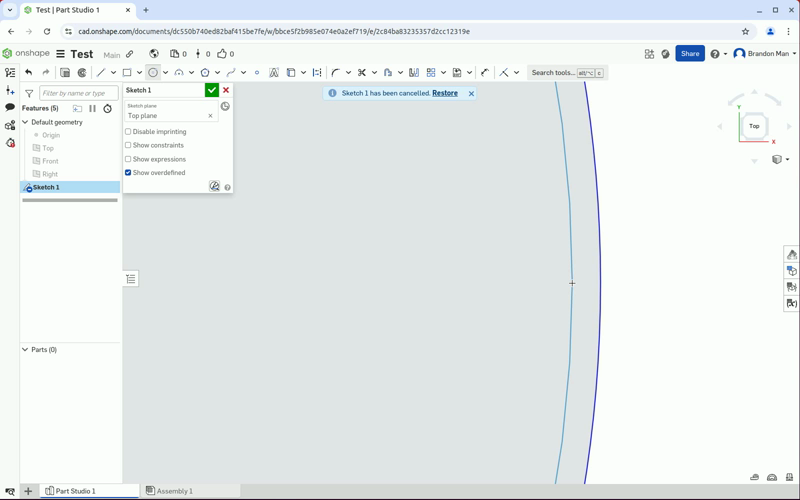
click(572, 282)
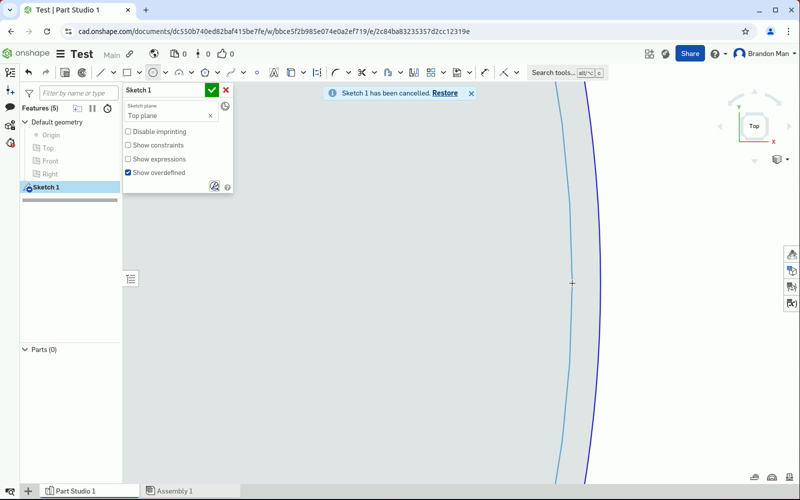
scroll(-6)
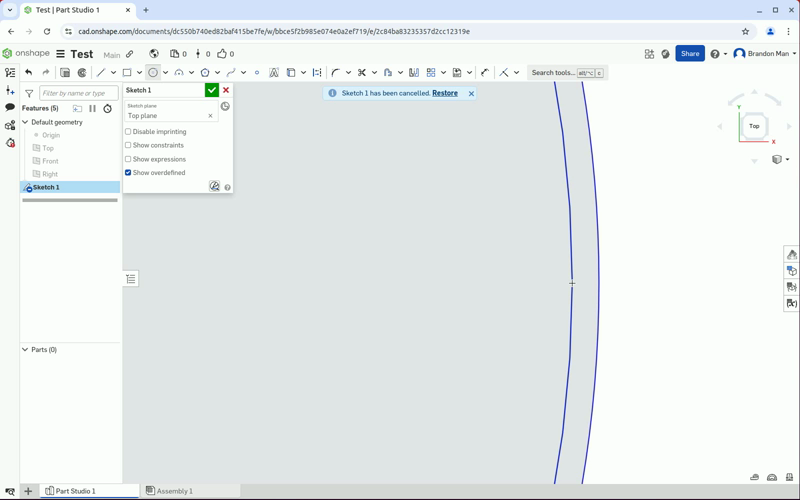
scroll(-6)
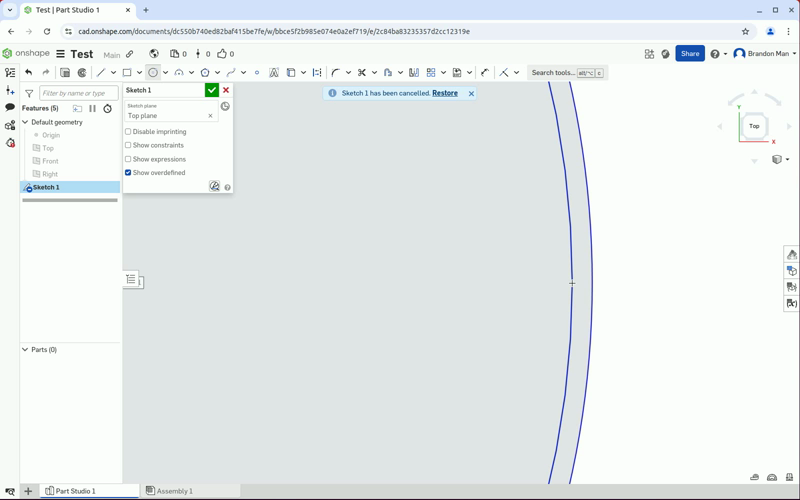
scroll(-6)
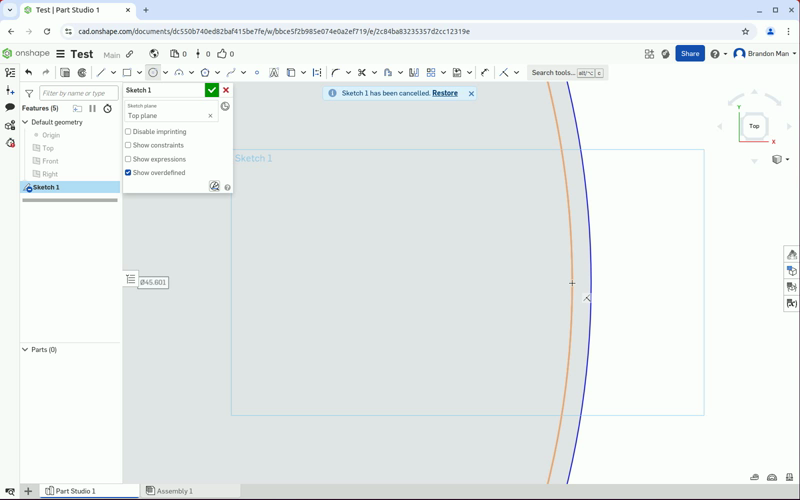
scroll(-6)
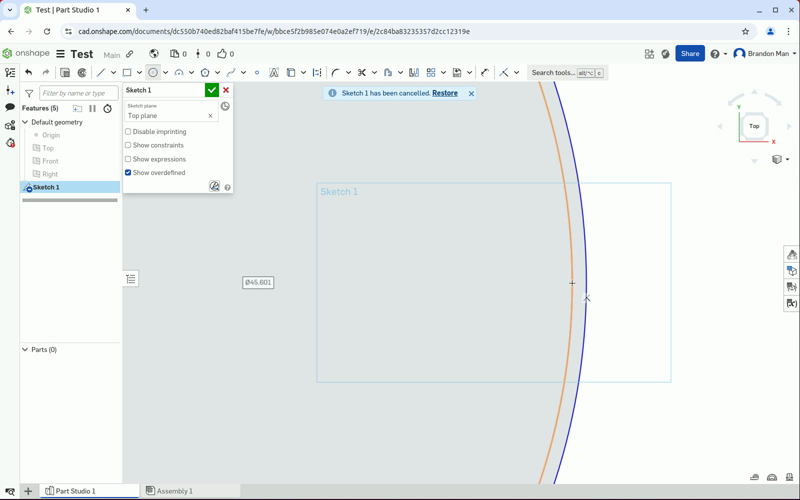
scroll(-6)
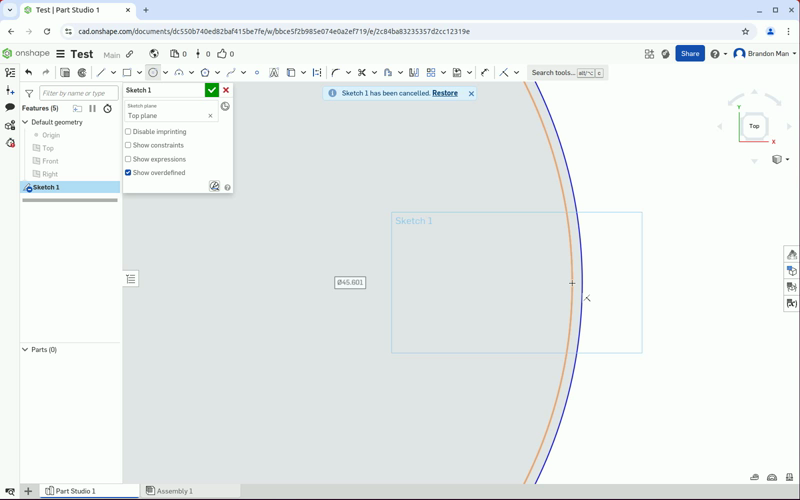
scroll(-6)
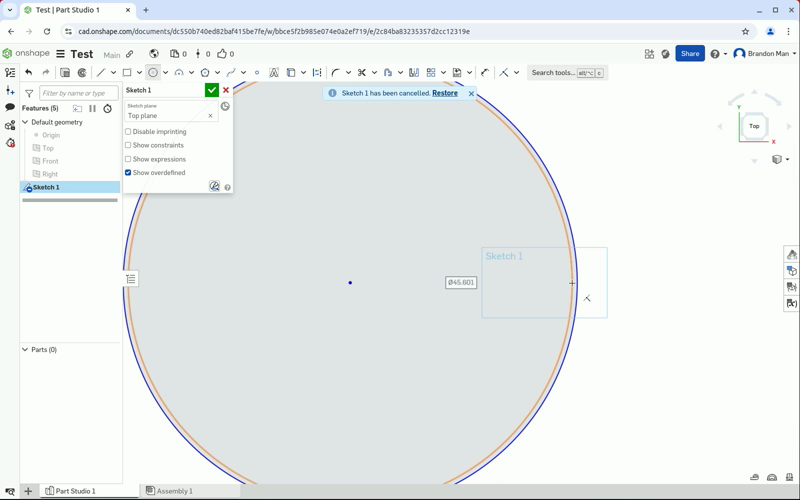
scroll(-6)
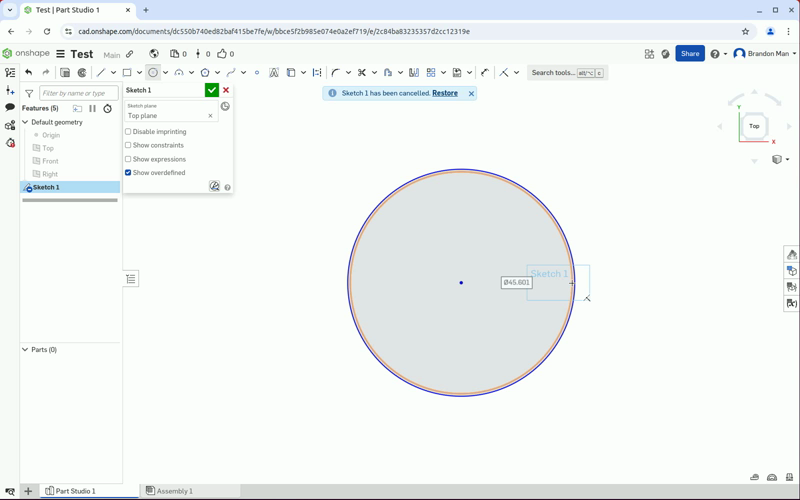
key(esc)
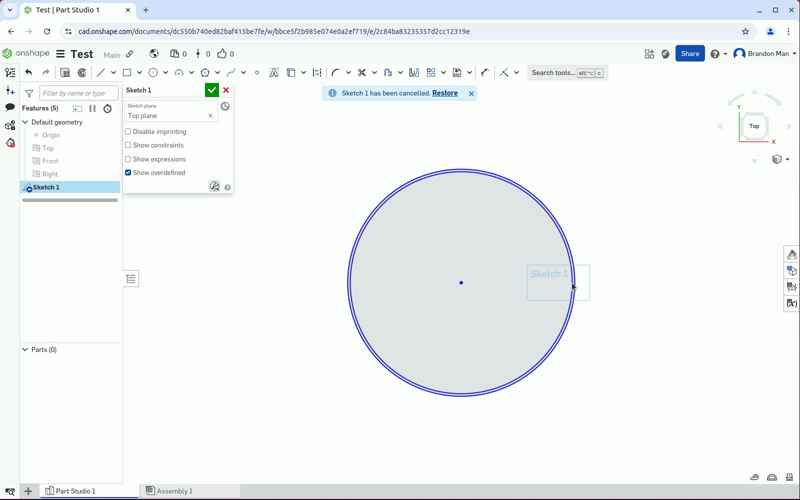
mouse_move(572, 298)
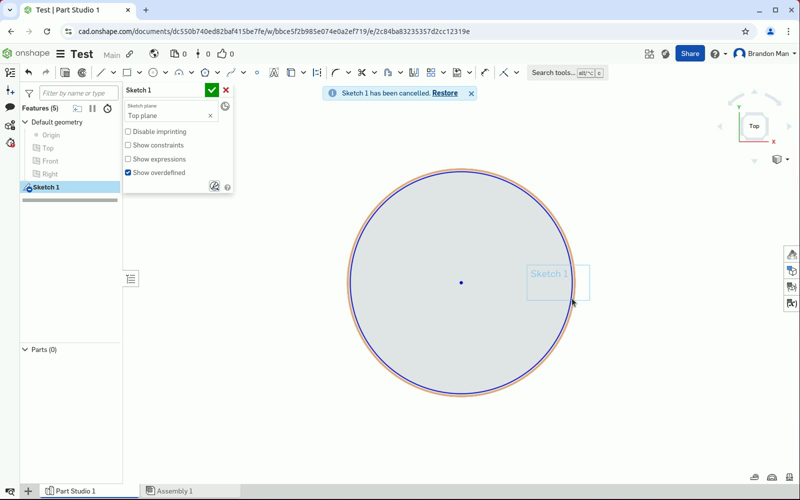
scroll(6)
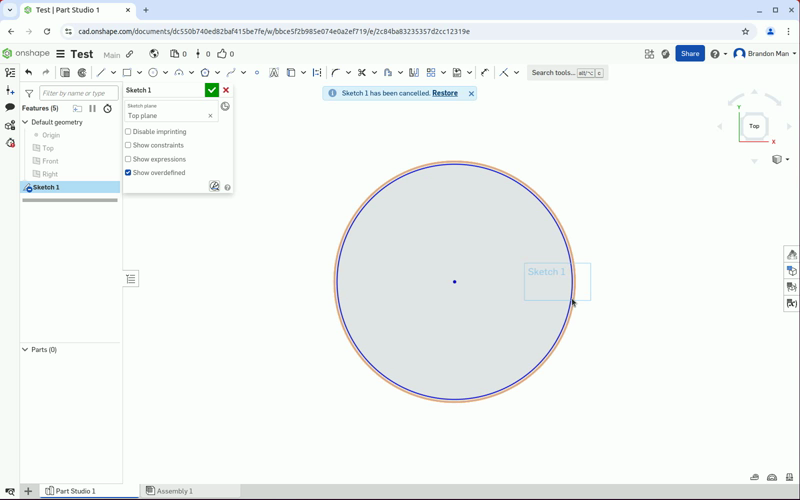
scroll(6)
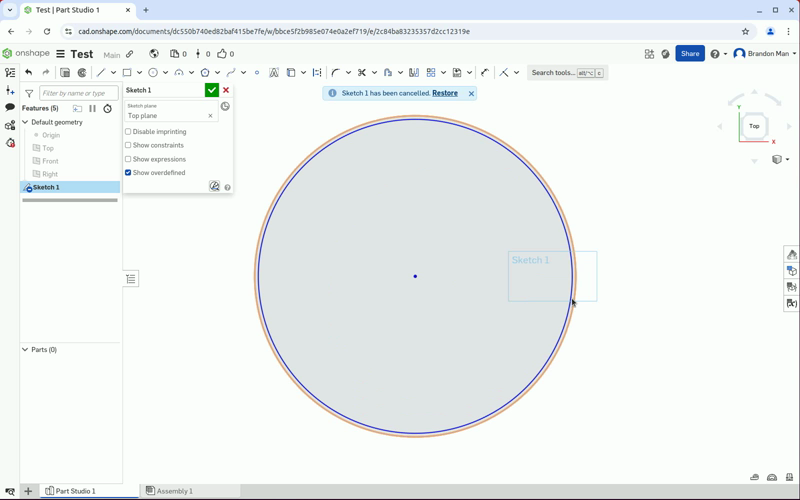
scroll(6)
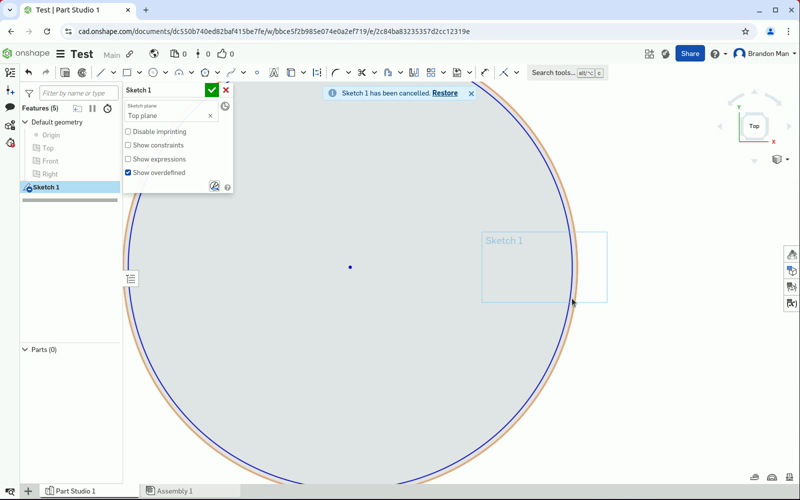
scroll(6)
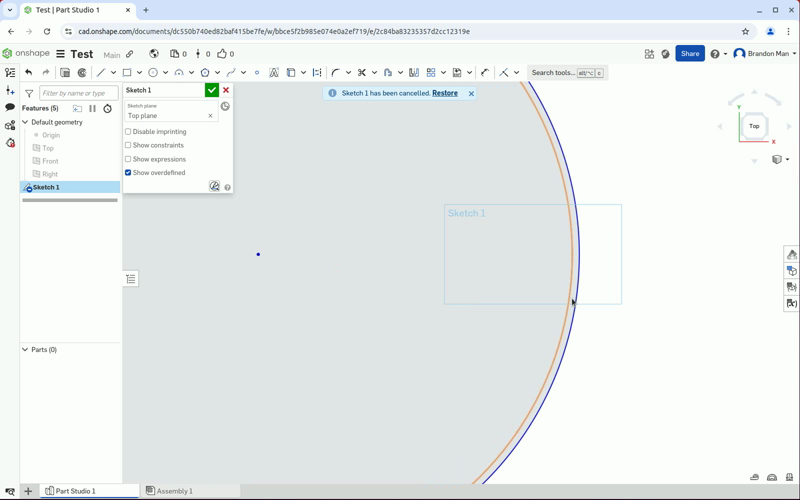
scroll(6)
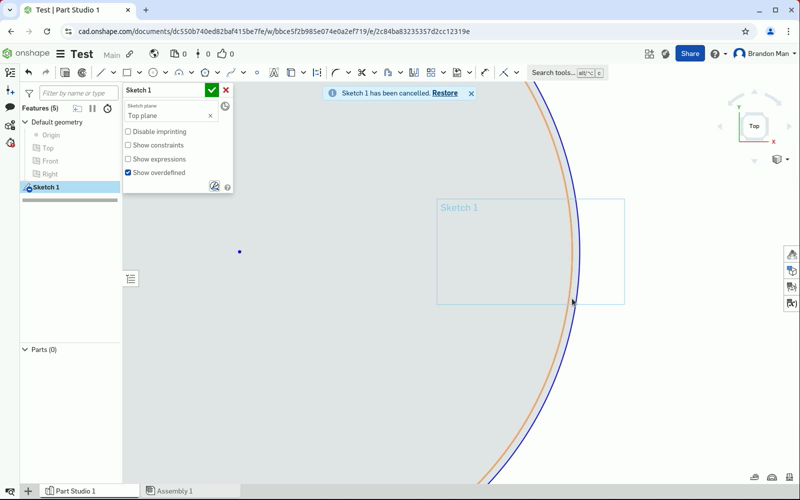
scroll(6)
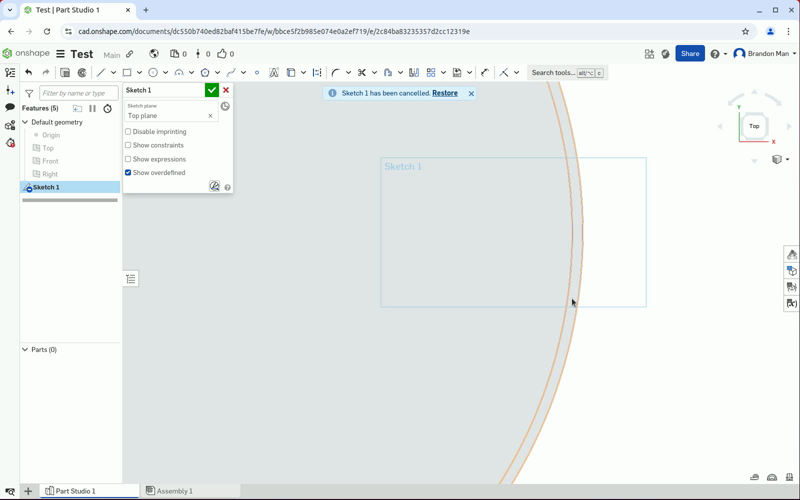
scroll(6)
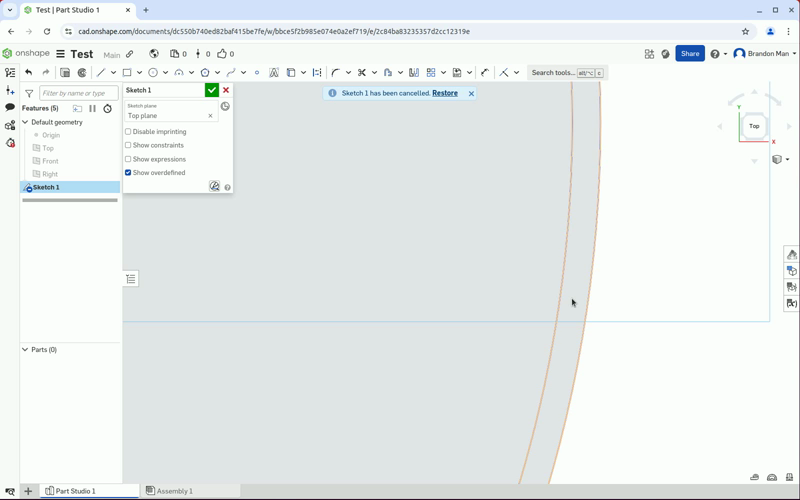
click(572, 298)
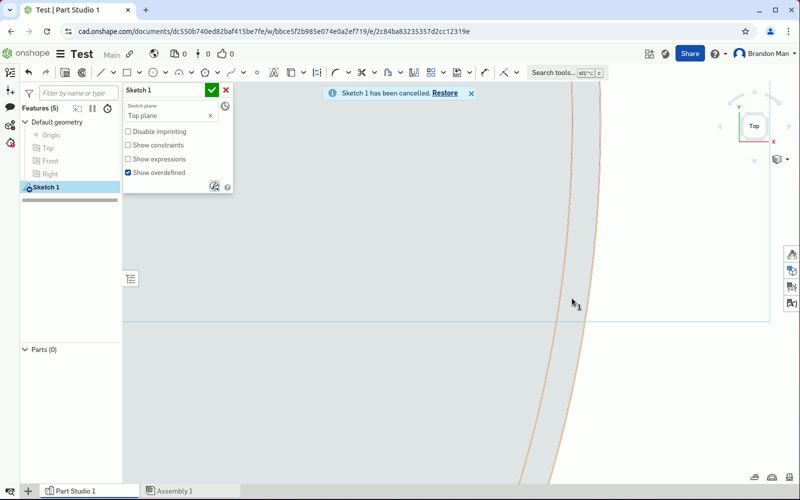
scroll(-6)
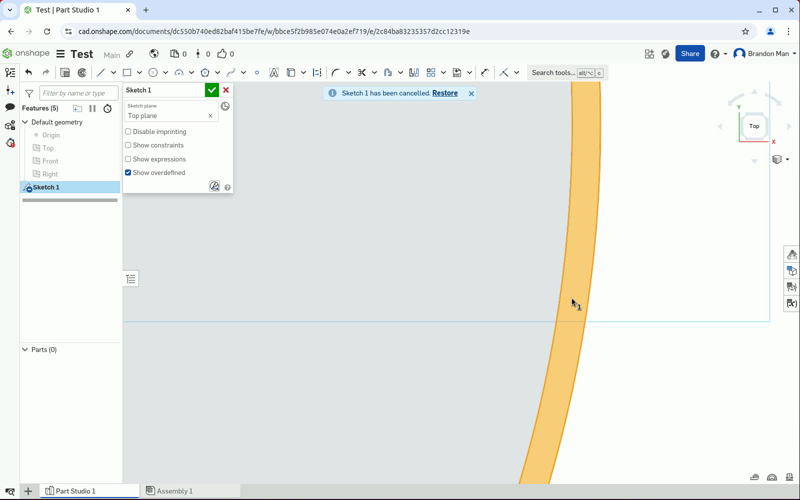
scroll(-6)
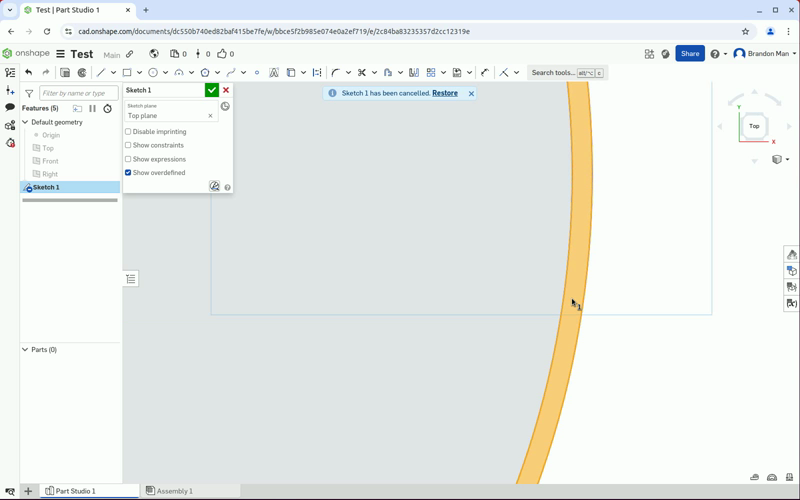
scroll(-6)
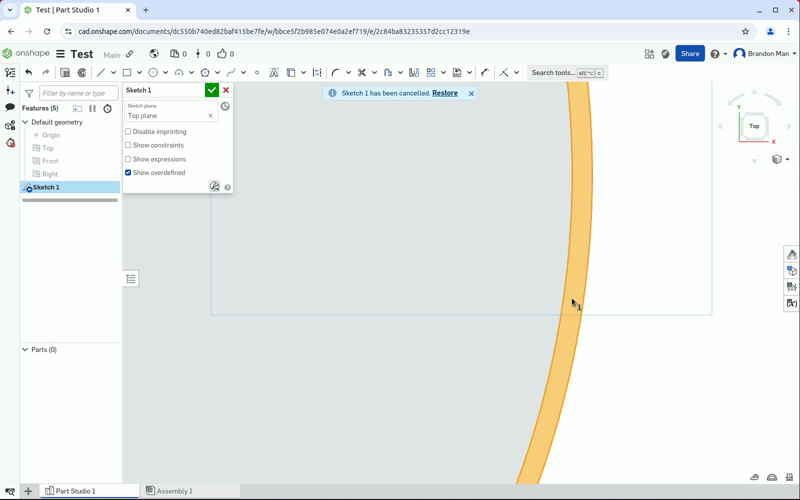
scroll(-6)
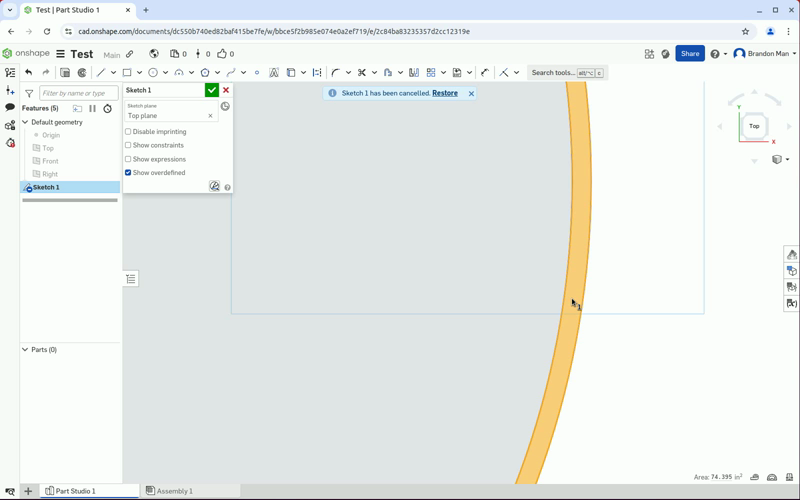
scroll(-6)
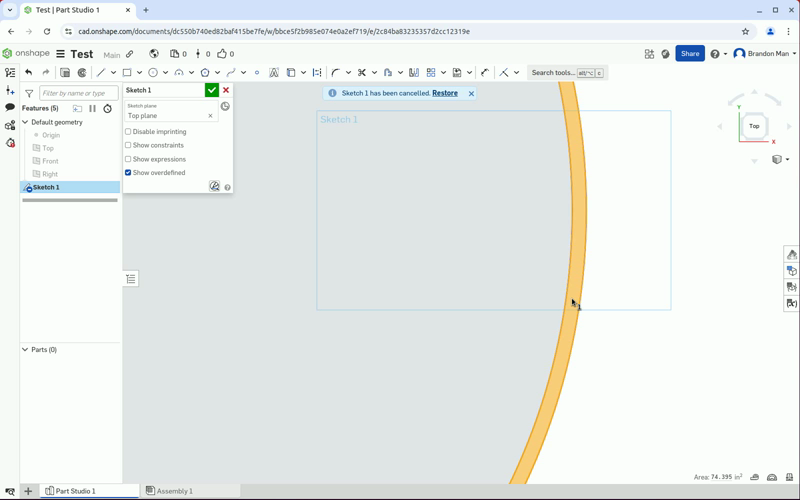
scroll(-6)
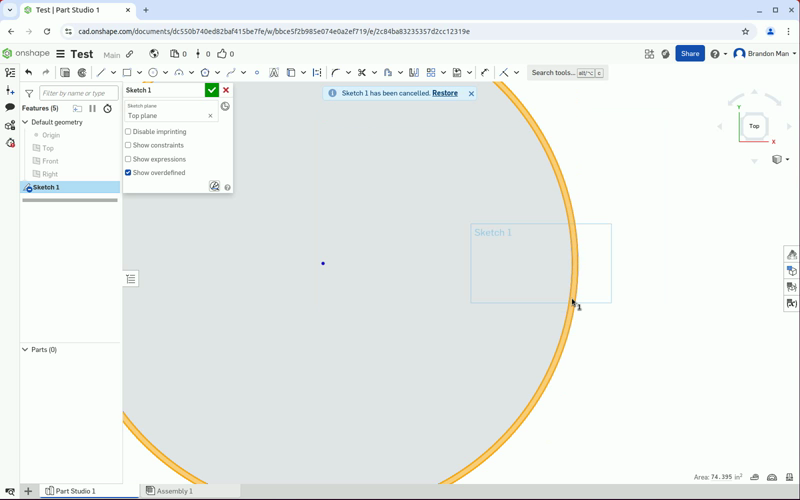
scroll(-6)
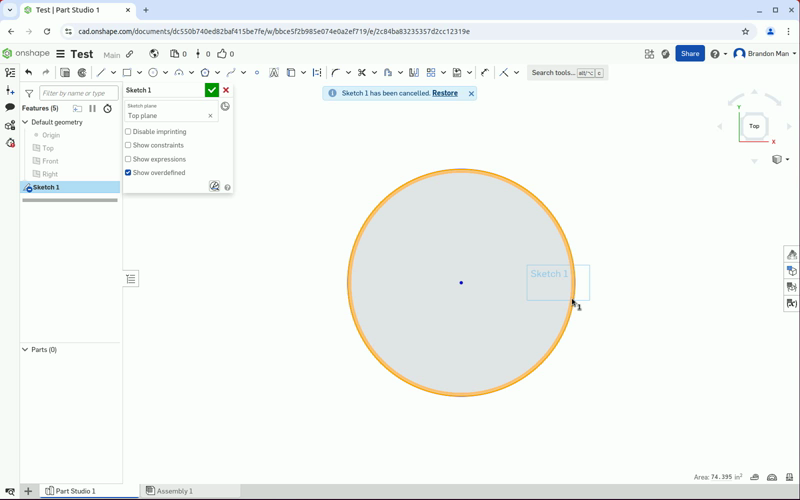
mouse_move(73, 352)
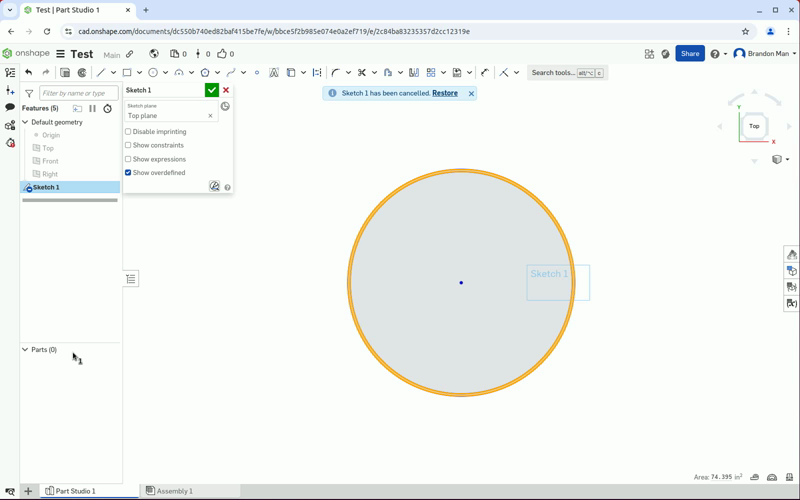
key(shift+y)
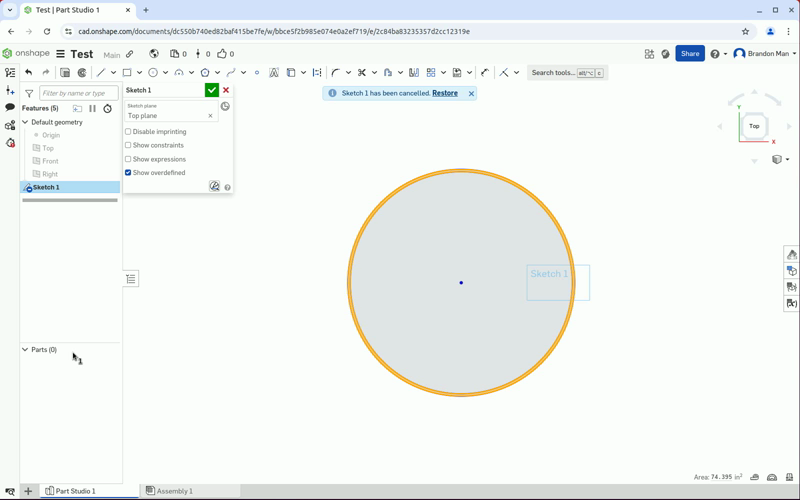
key(shift+e)
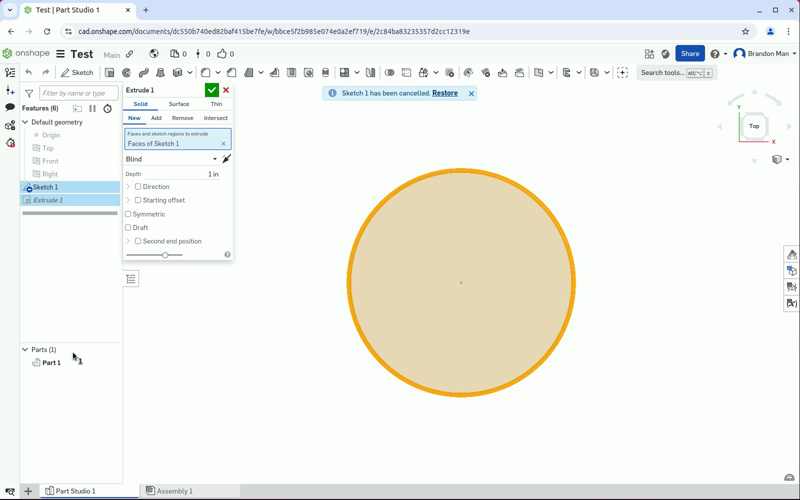
mouse_move(143, 106)
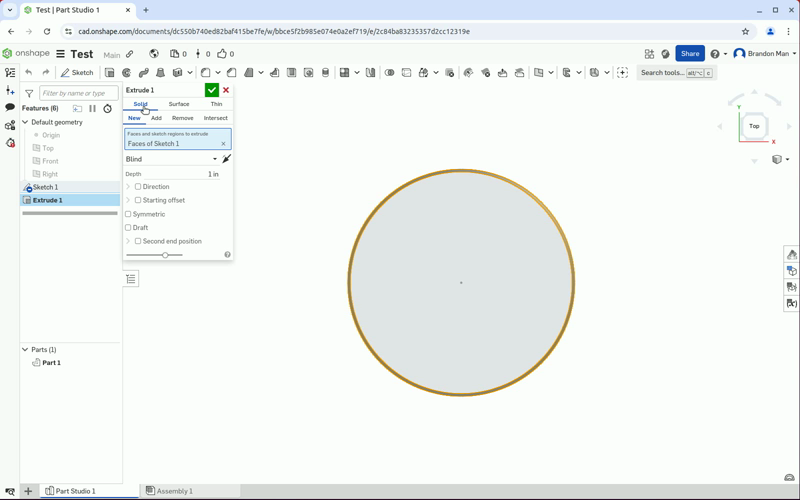
click(143, 106)
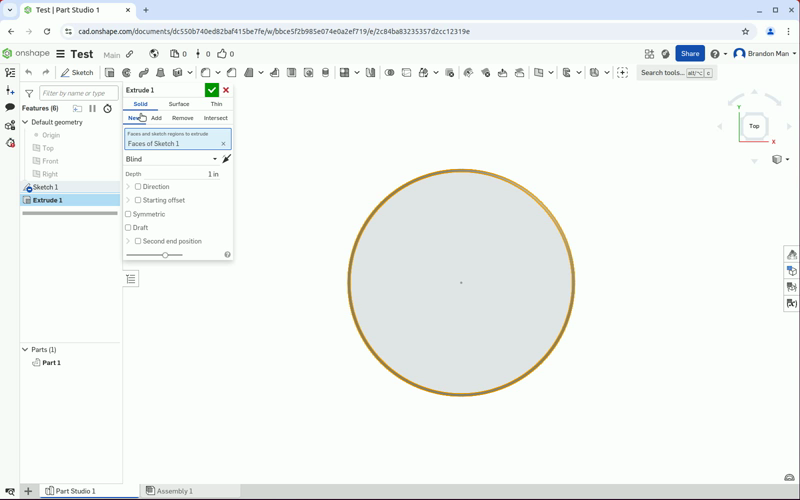
mouse_move(137, 120)
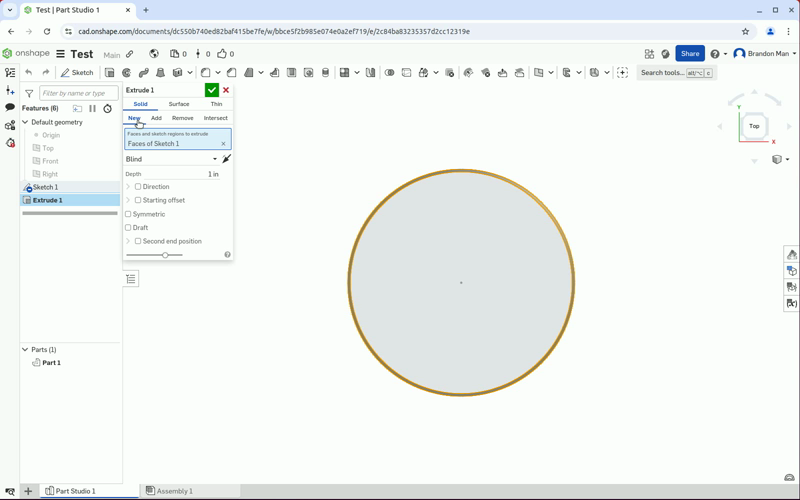
click(137, 120)
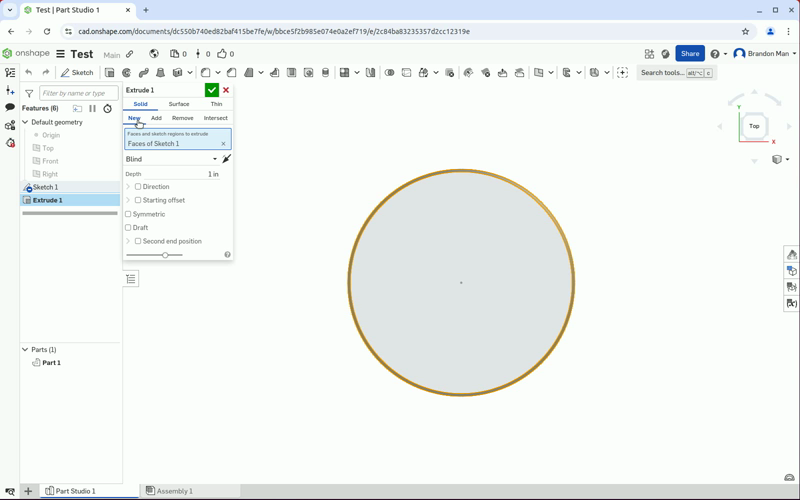
key(tab, 4)
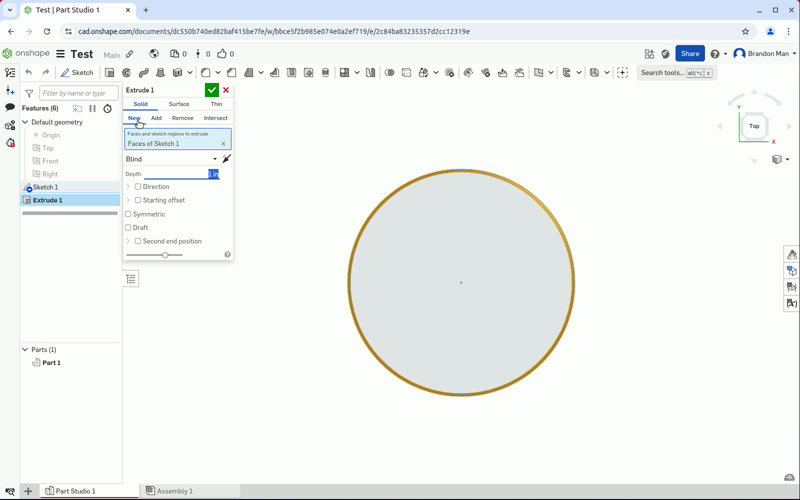
text(3.37)
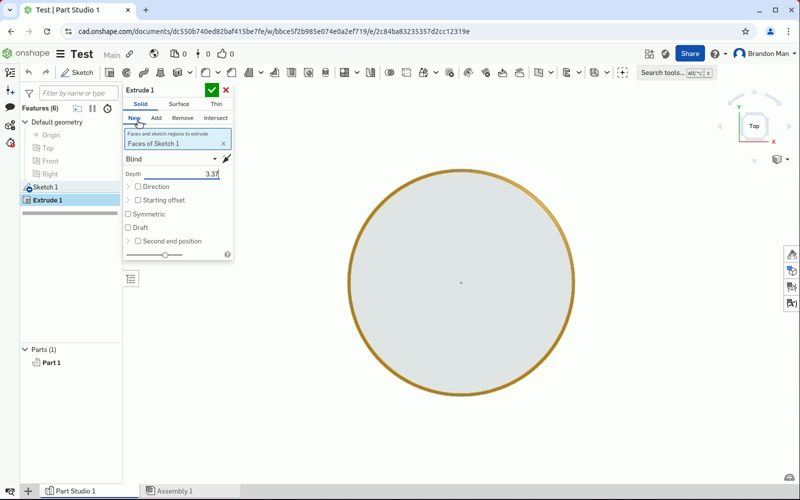
key(enter)
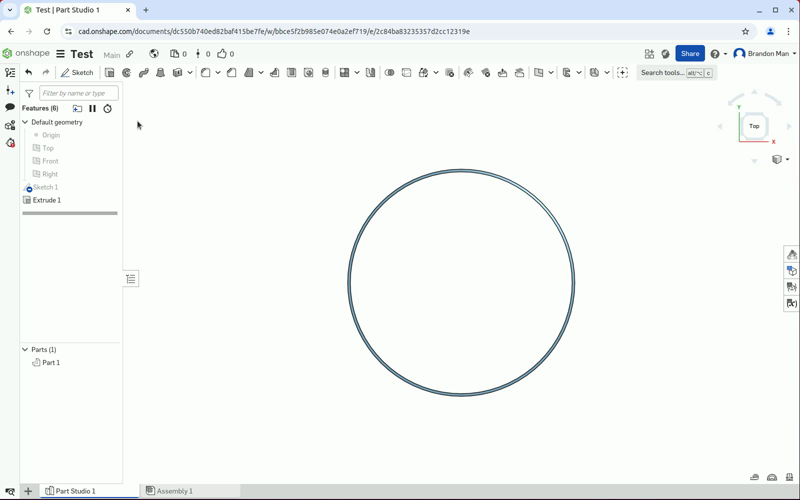
key(shift+h)
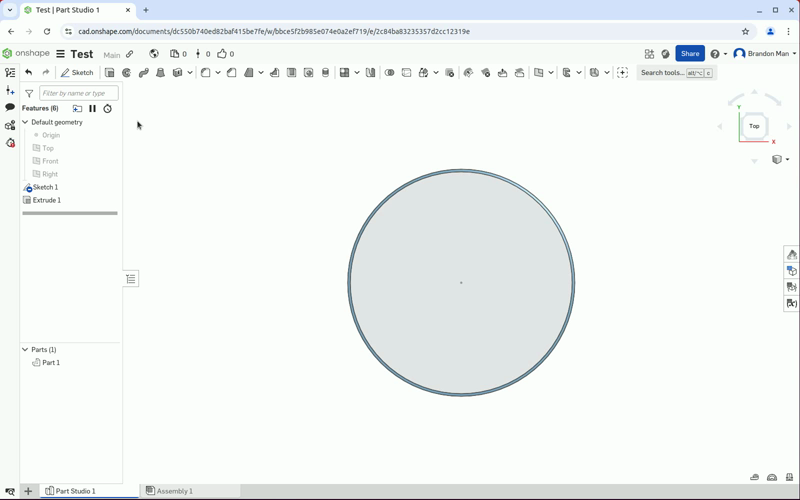
key(shift+h)
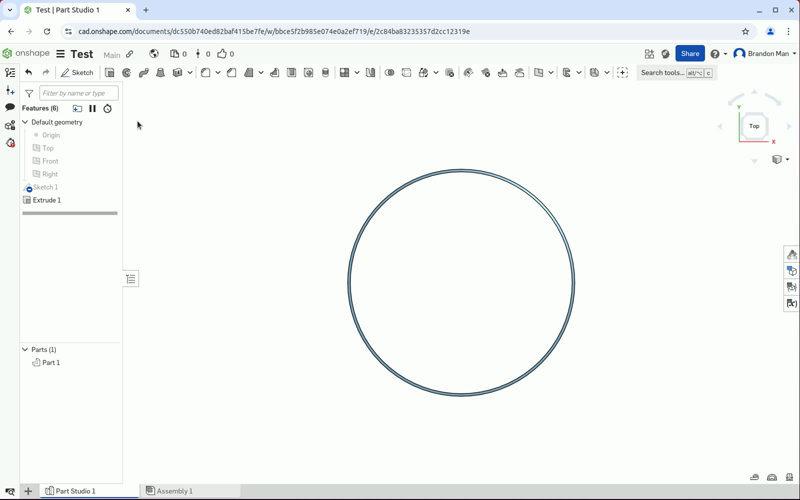
mouse_move(73, 189)
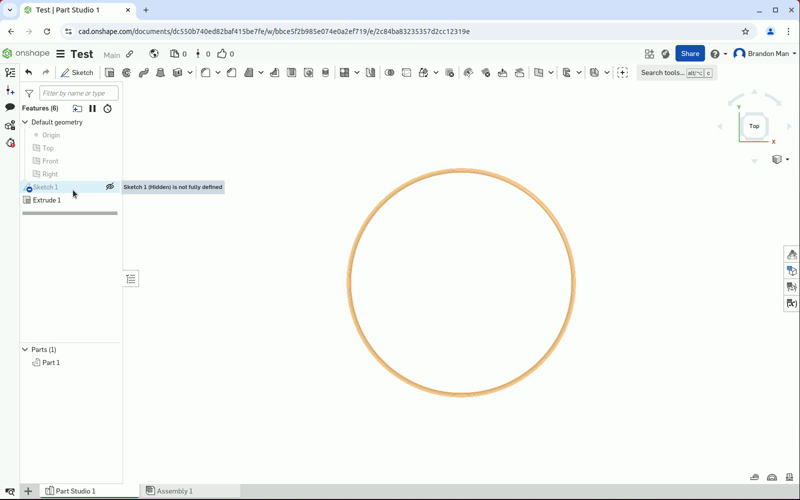
click(73, 189)
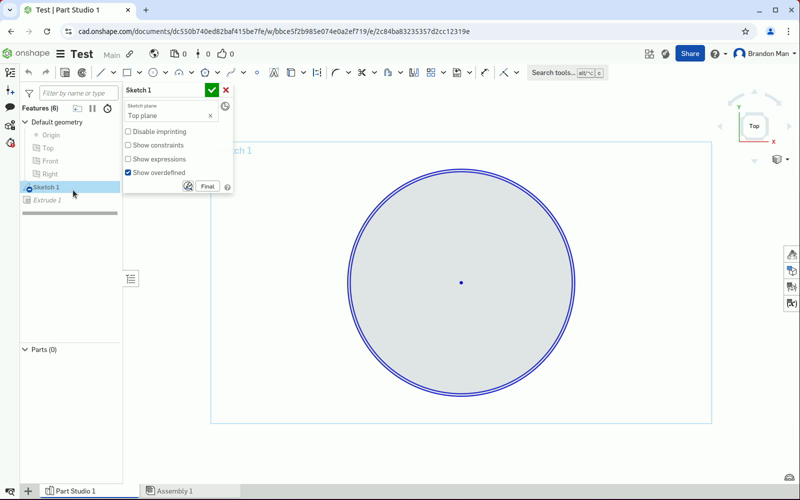
mouse_move(229, 92)
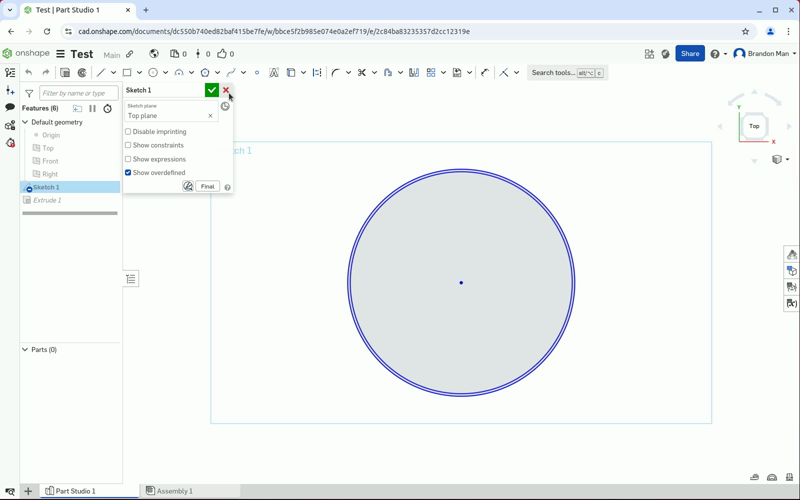
click(229, 92)
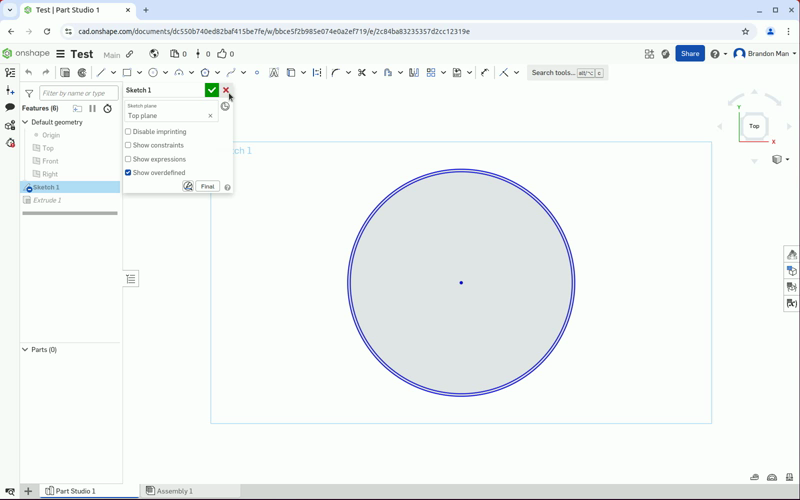
key(shift+s)
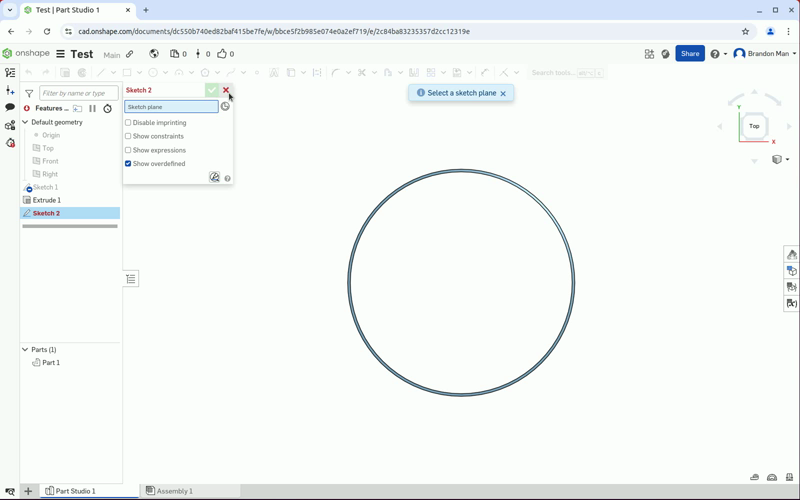
mouse_move(73, 150)
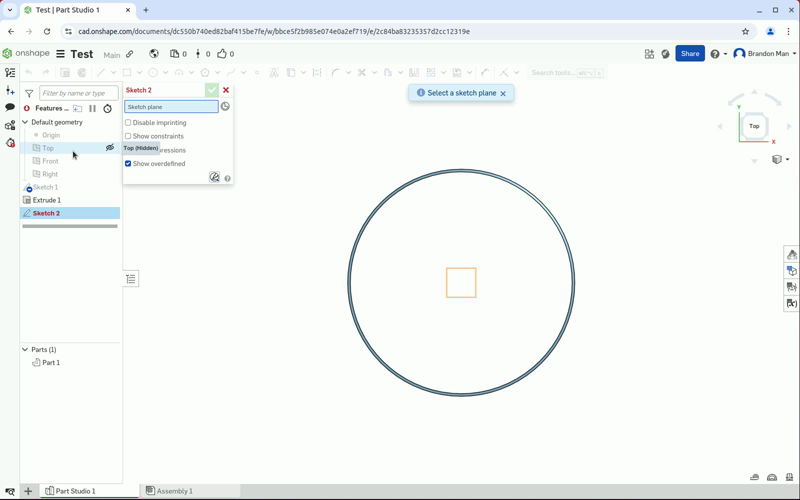
click(73, 150)
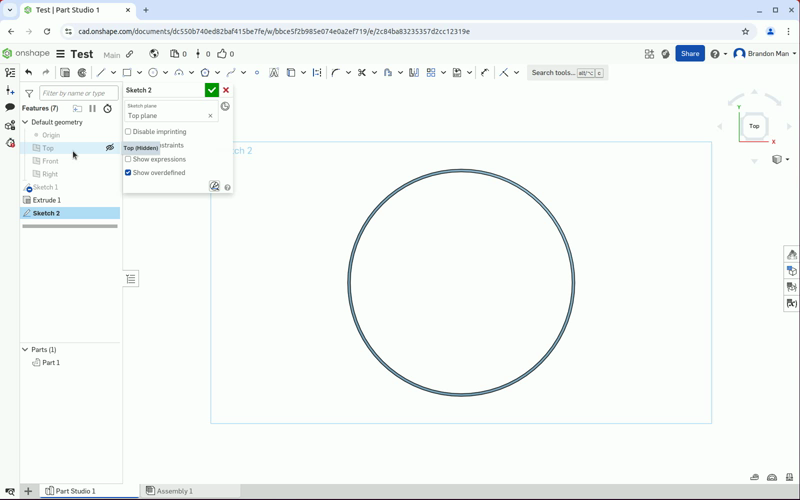
mouse_move(73, 352)
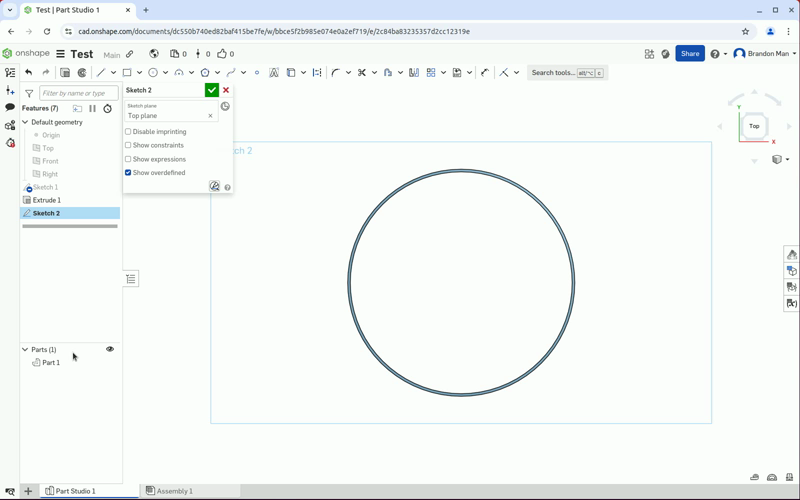
key(y)
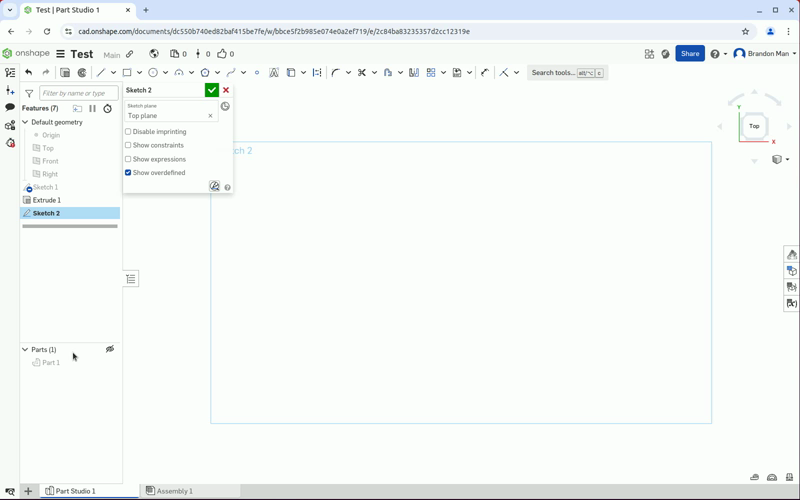
key(c)
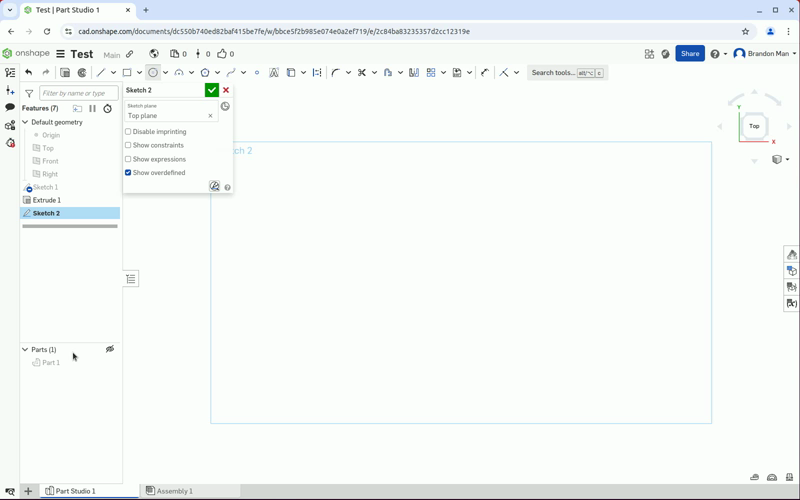
key_down(shift)
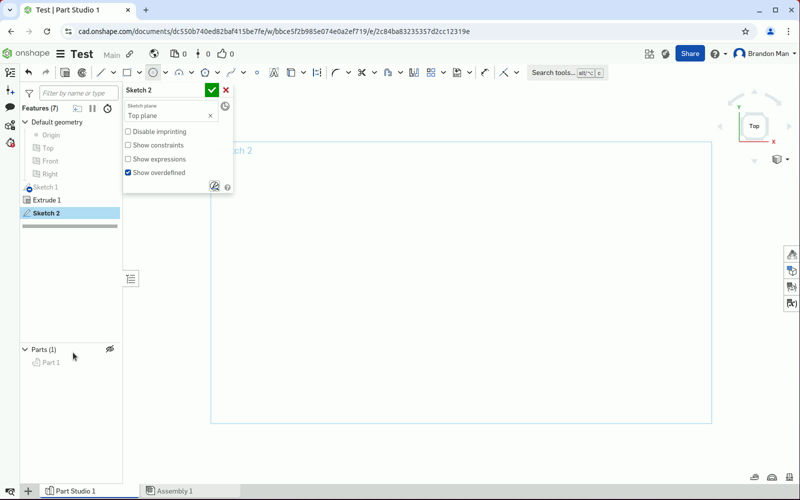
mouse_move(461, 282)
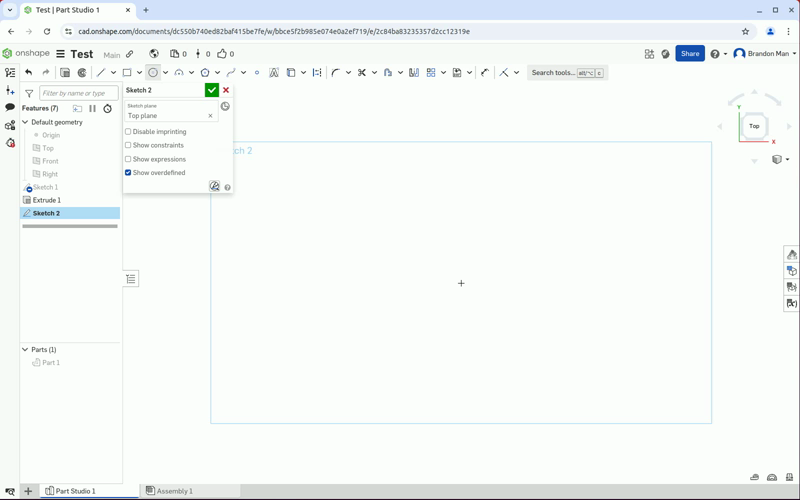
click(461, 282)
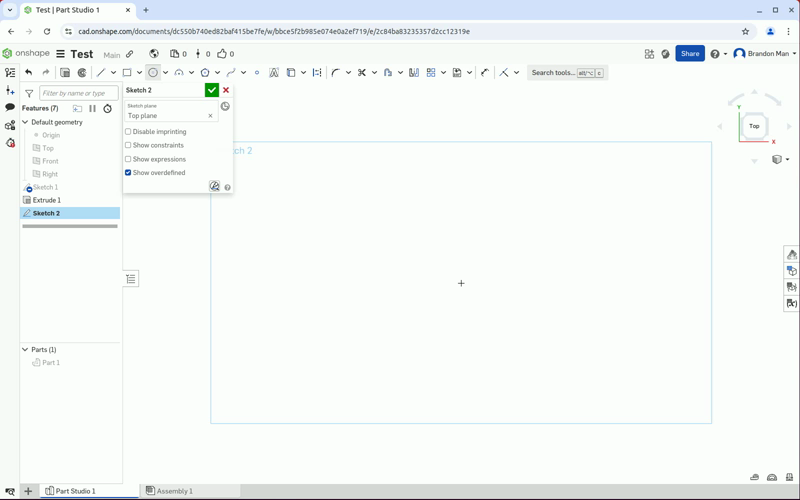
key_up(shift)
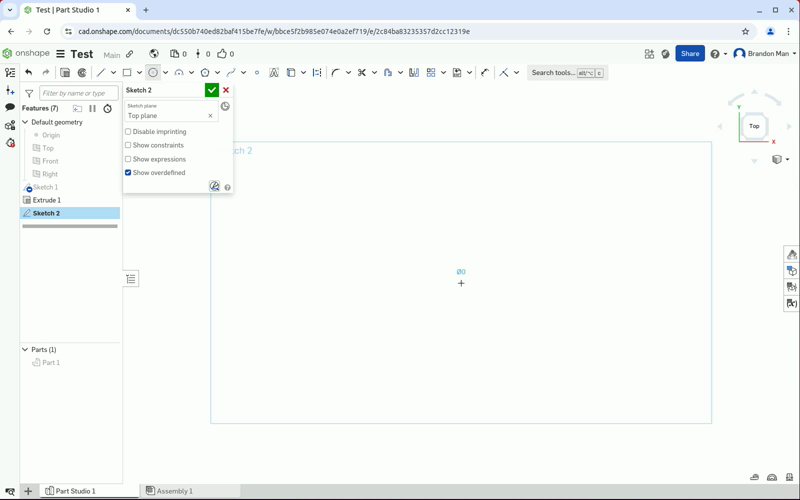
mouse_move(545, 282)
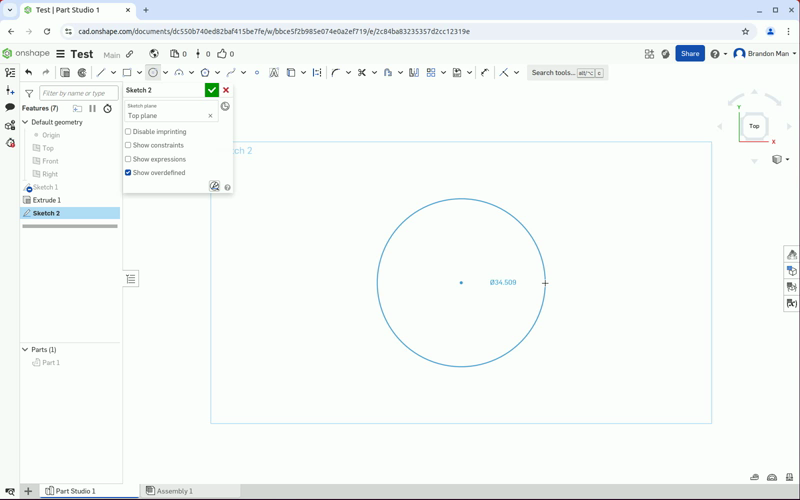
click(545, 282)
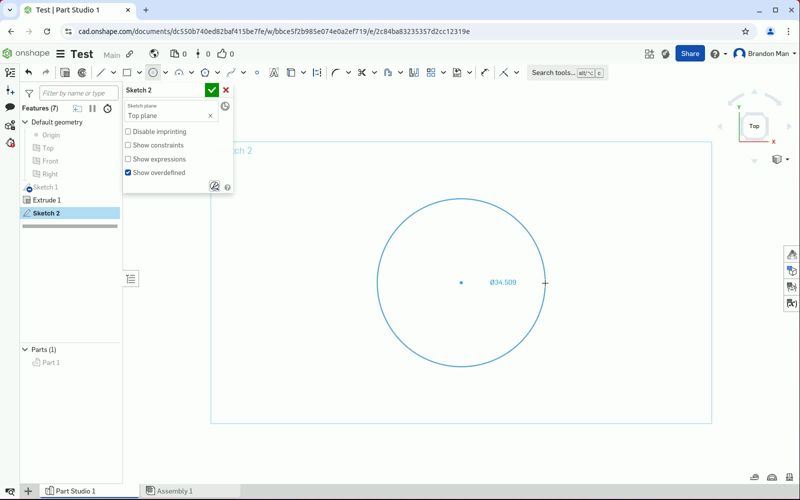
key(esc)
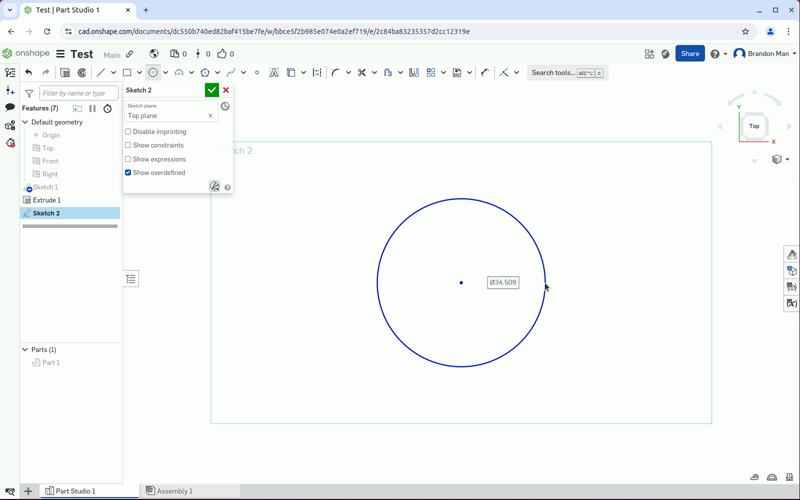
key(c)
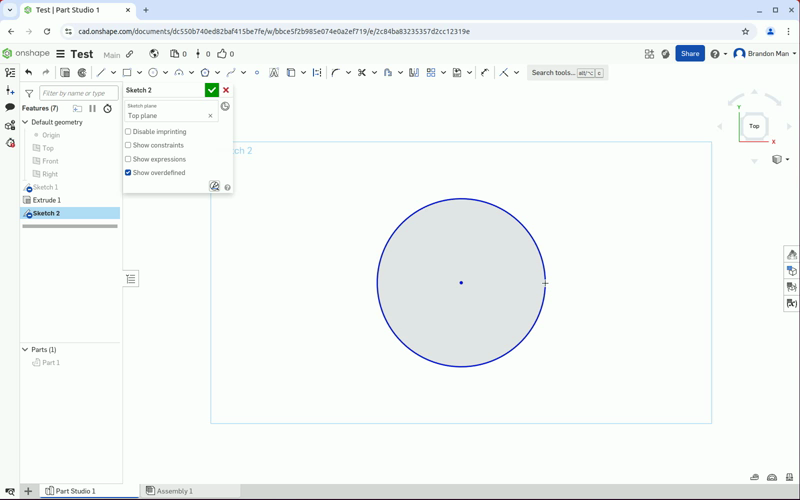
key_down(shift)
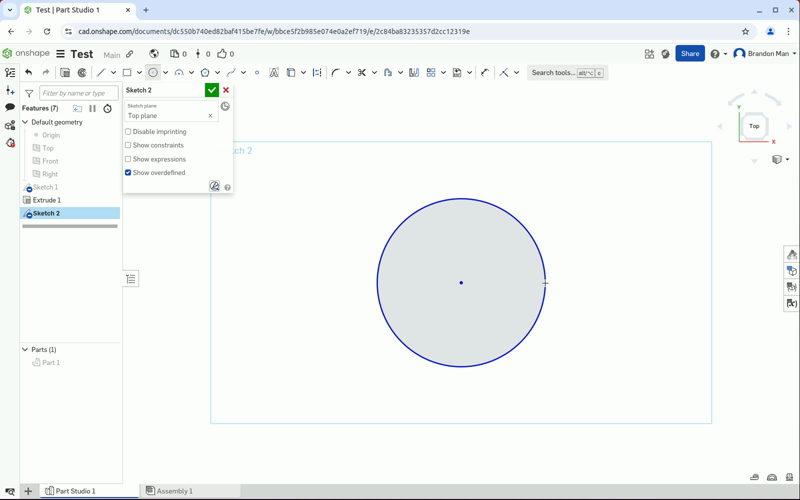
mouse_move(461, 282)
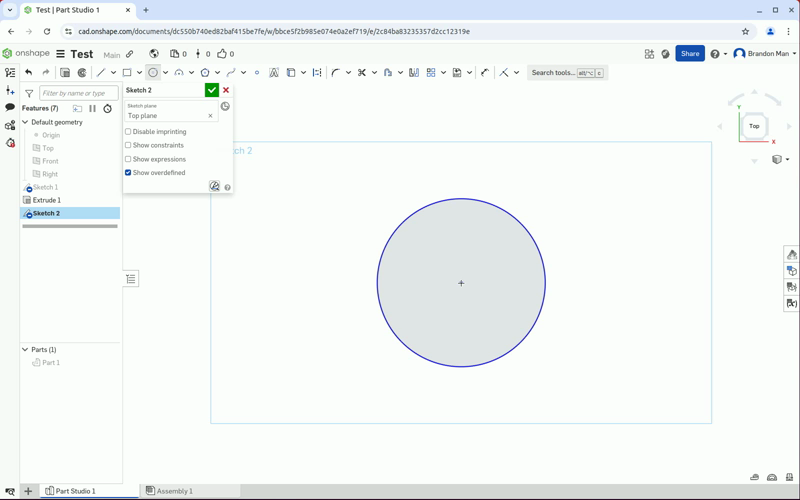
click(461, 282)
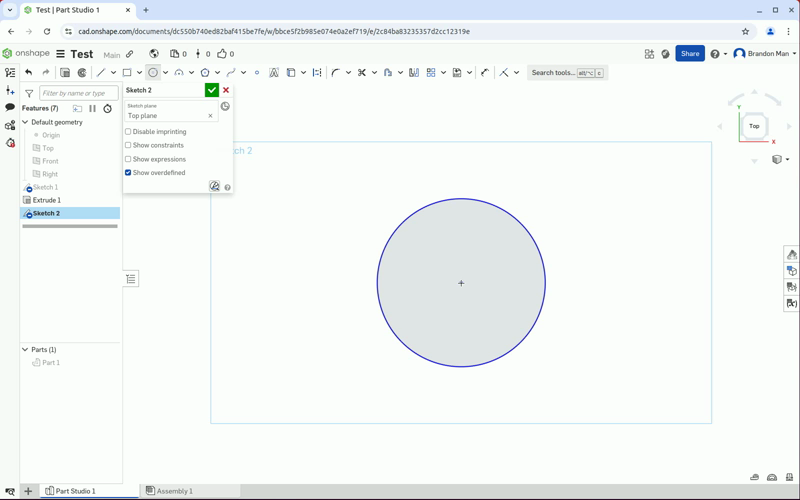
key_up(shift)
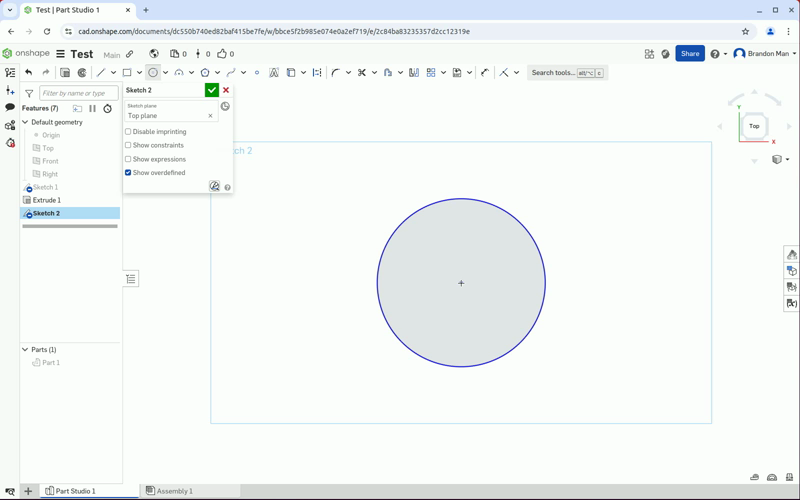
mouse_move(536, 282)
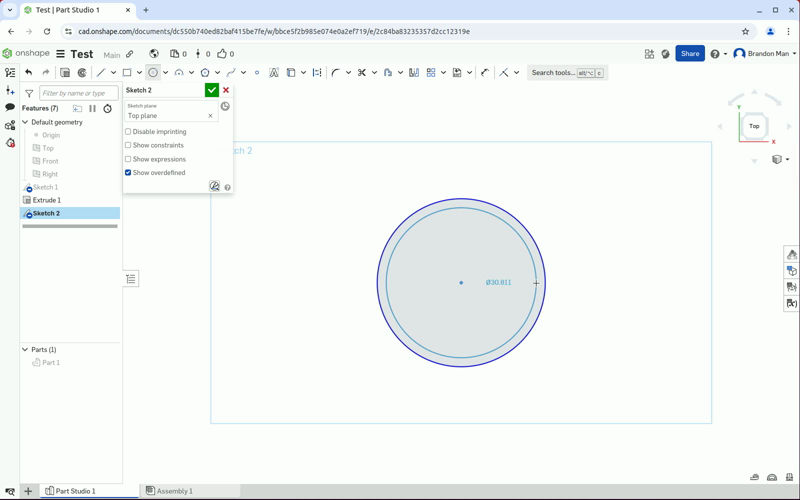
click(536, 282)
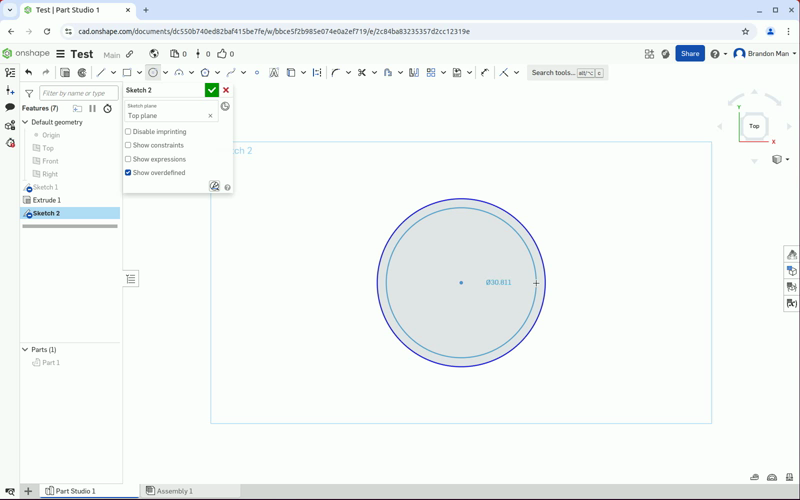
key(esc)
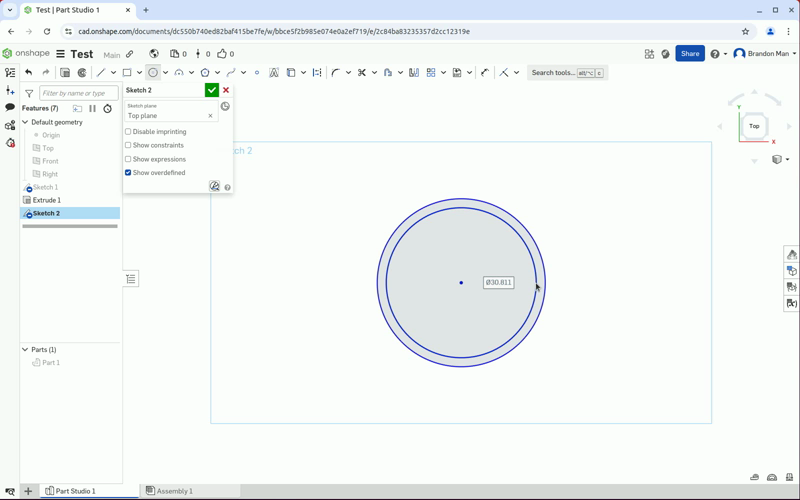
mouse_move(517, 337)
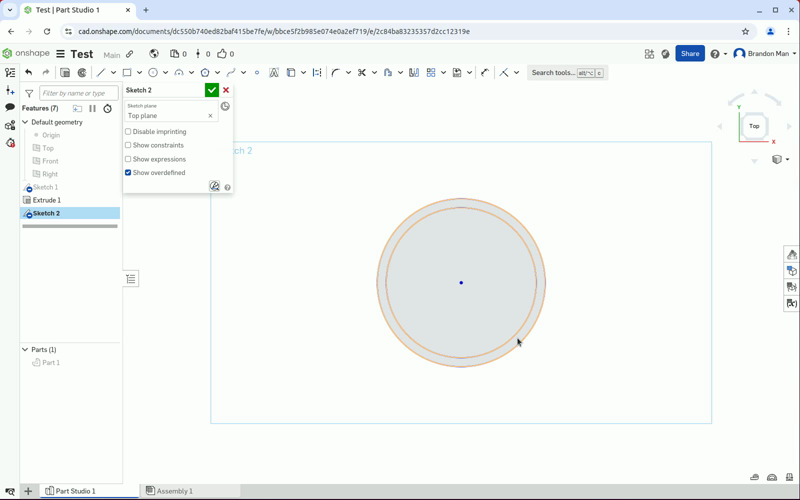
click(517, 337)
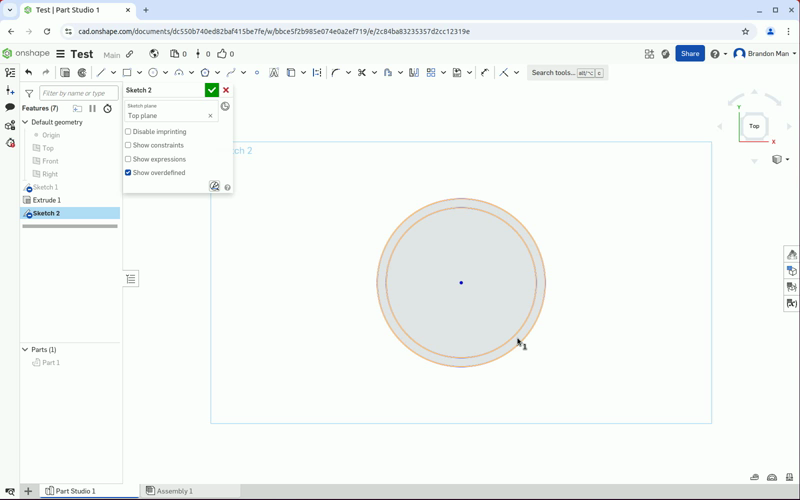
mouse_move(73, 352)
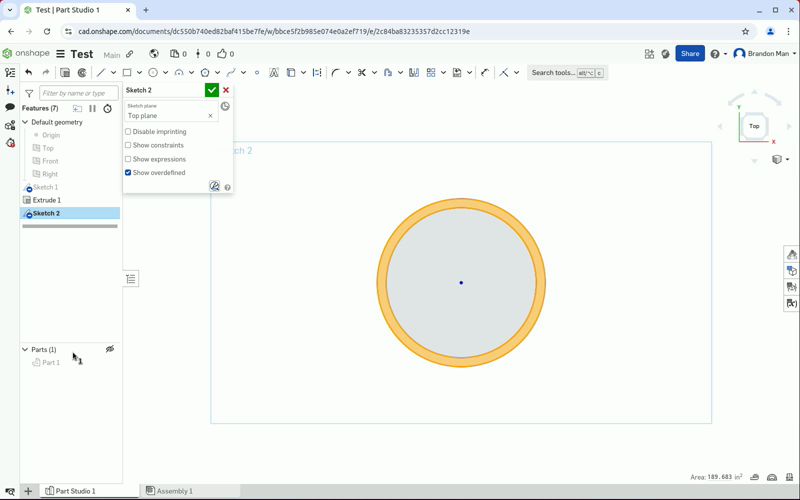
key(shift+y)
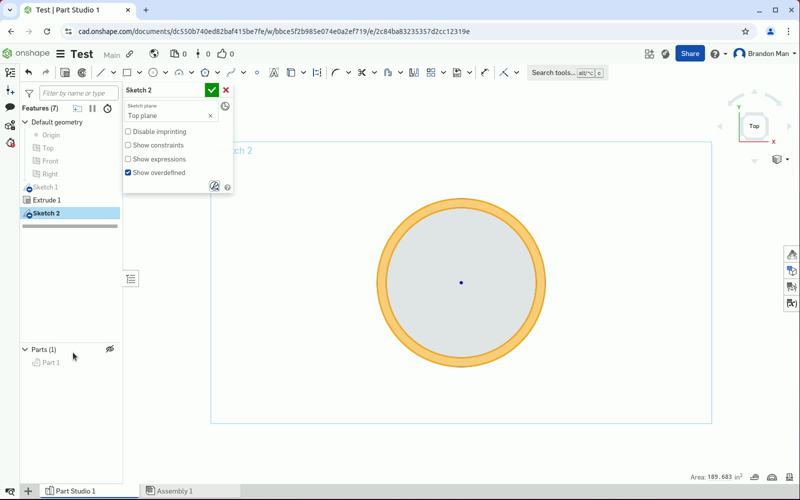
key(shift+e)
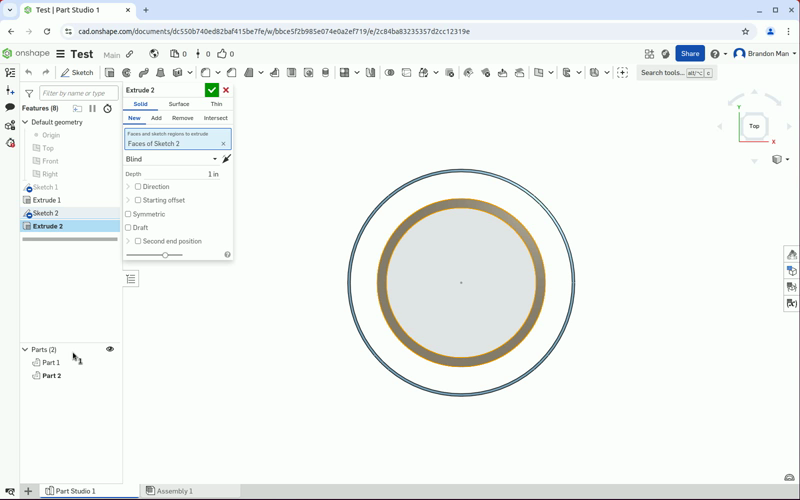
mouse_move(143, 106)
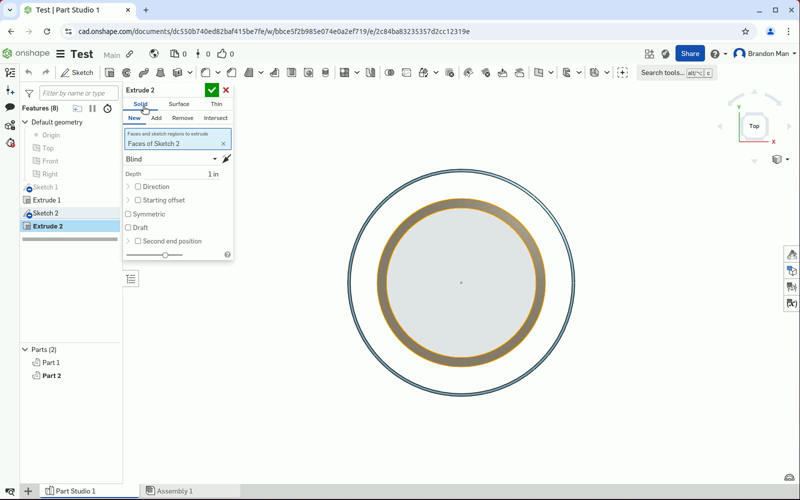
click(143, 106)
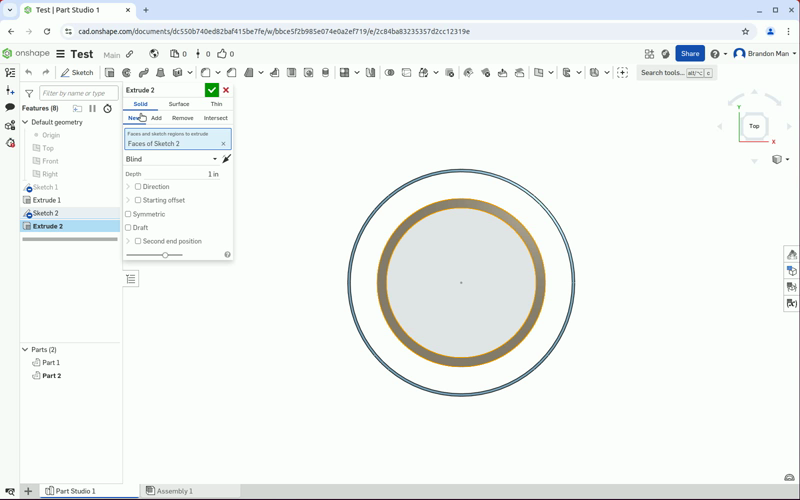
mouse_move(137, 120)
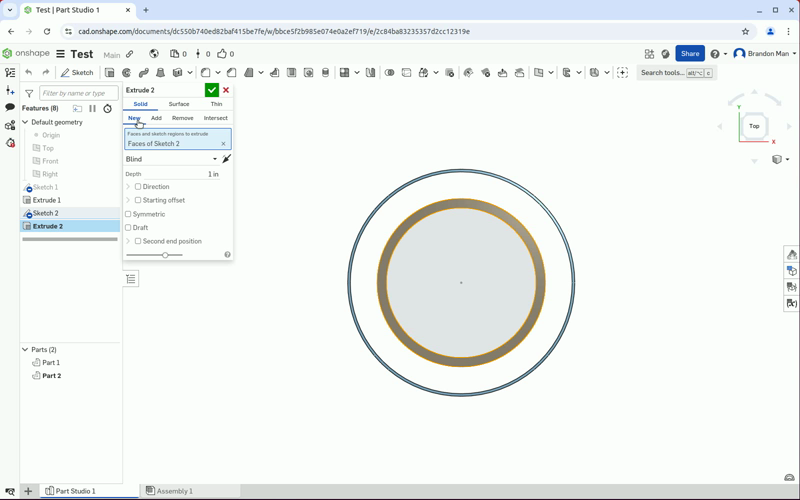
click(137, 120)
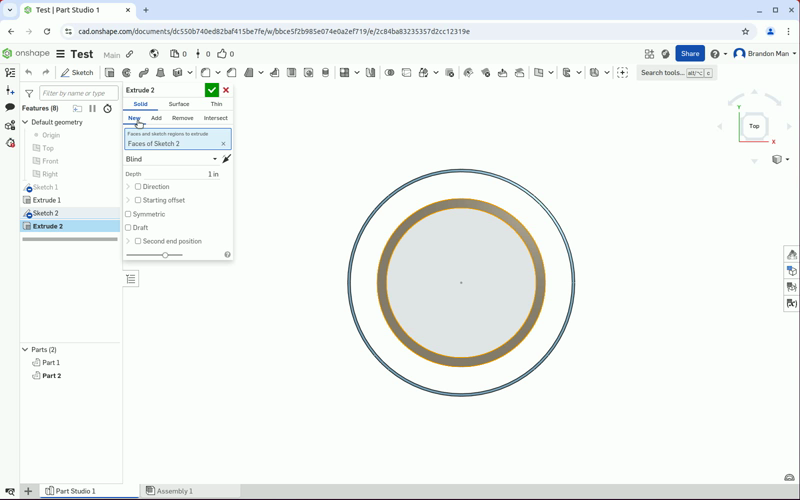
key(tab, 4)
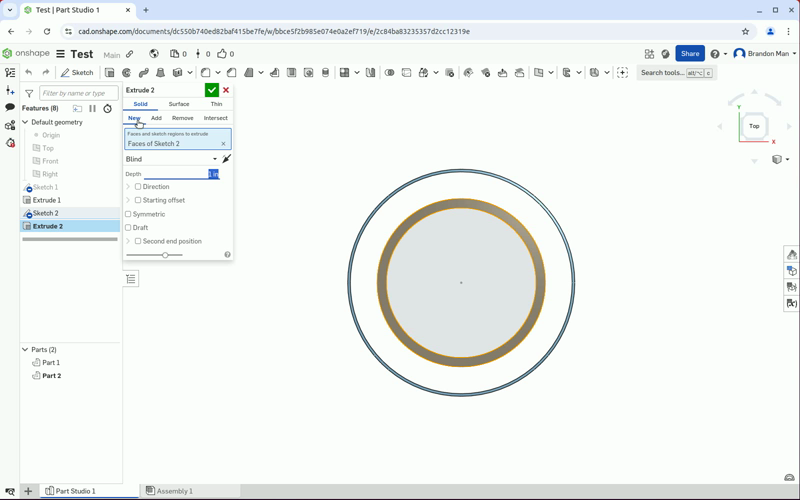
text(3.37)
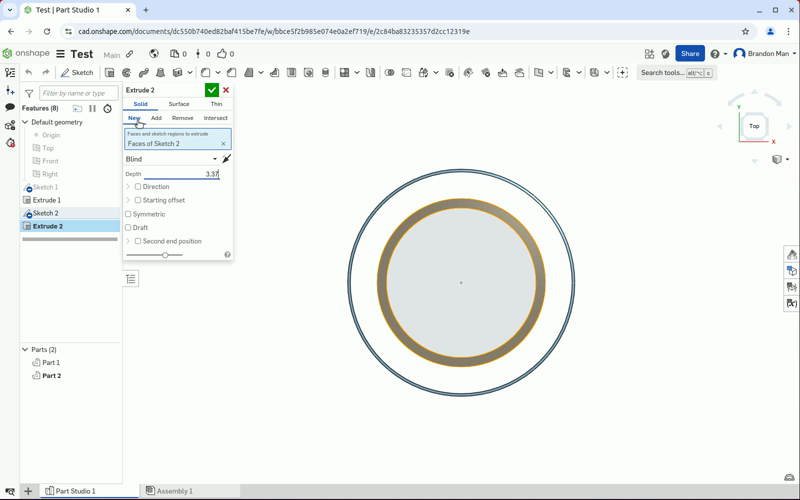
key(enter)
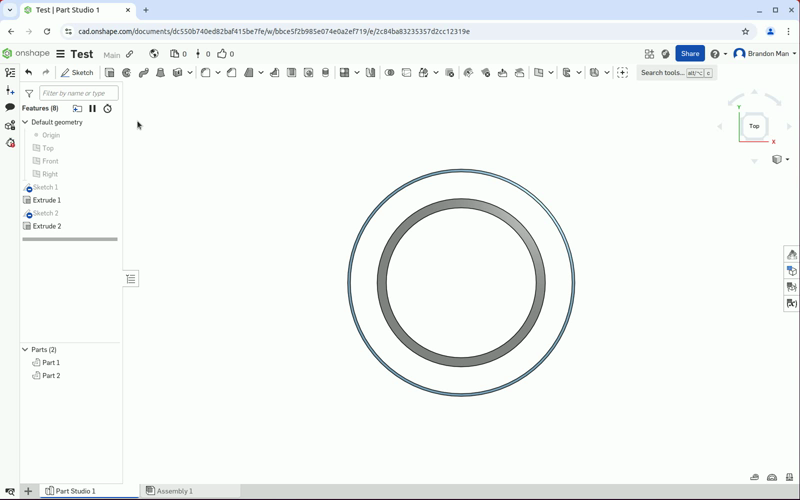
key(shift+h)
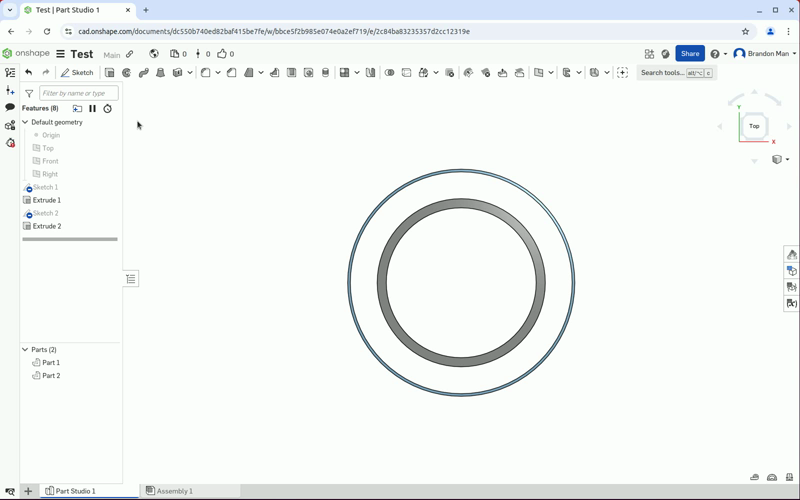
key(shift+h)
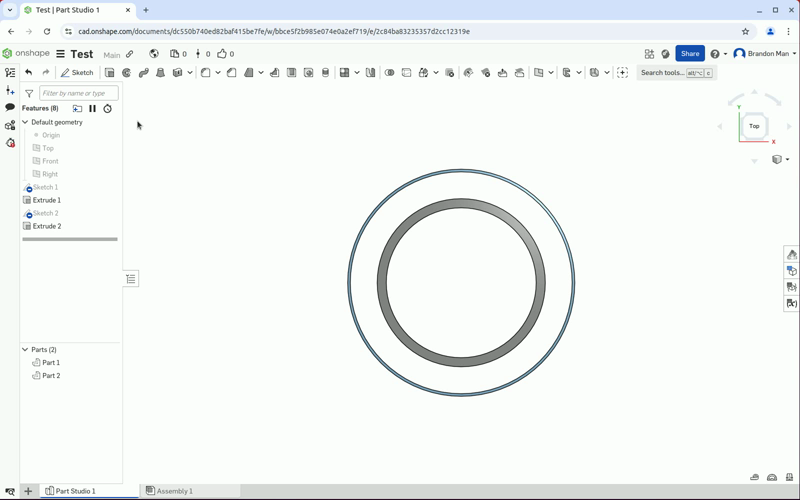
mouse_move(73, 189)
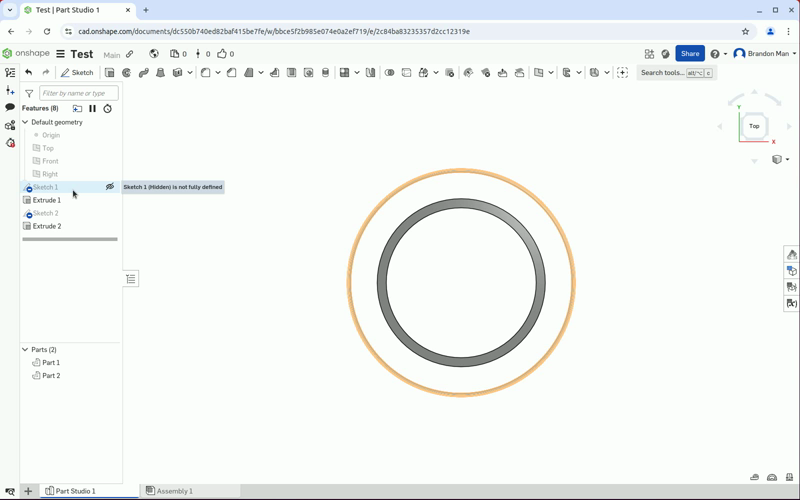
click(73, 189)
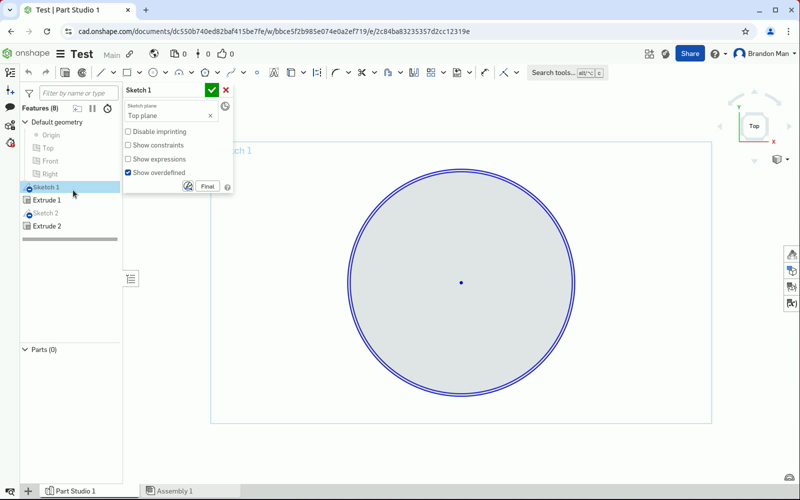
mouse_move(229, 92)
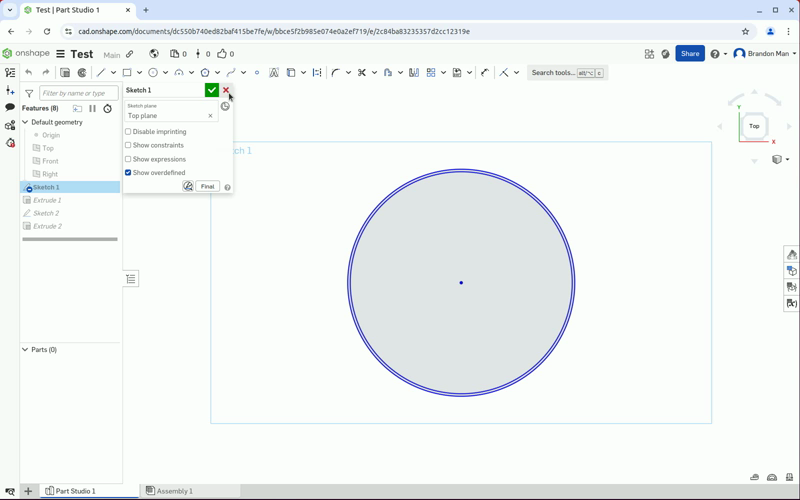
click(229, 92)
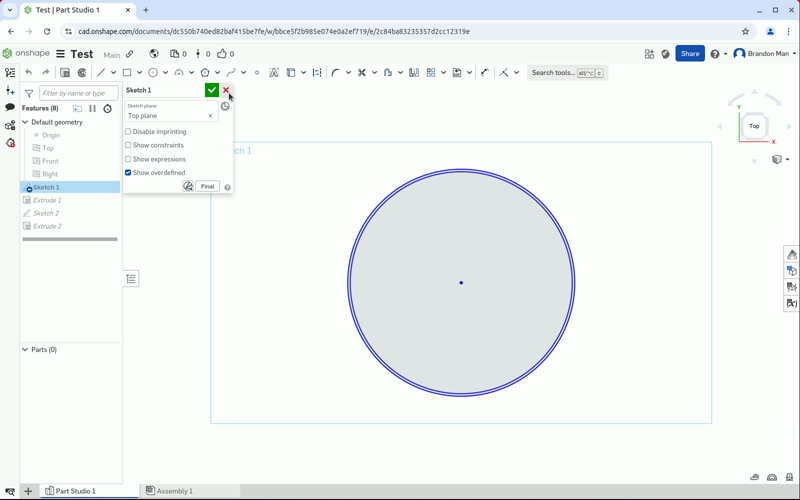
key(shift+s)
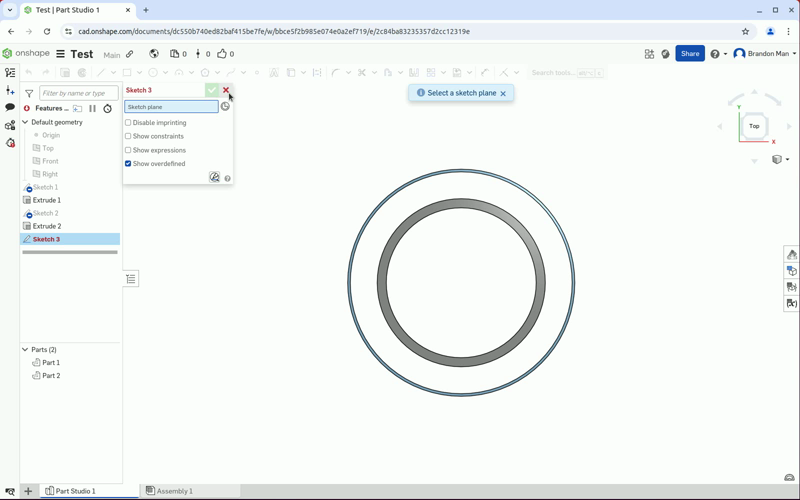
mouse_move(73, 150)
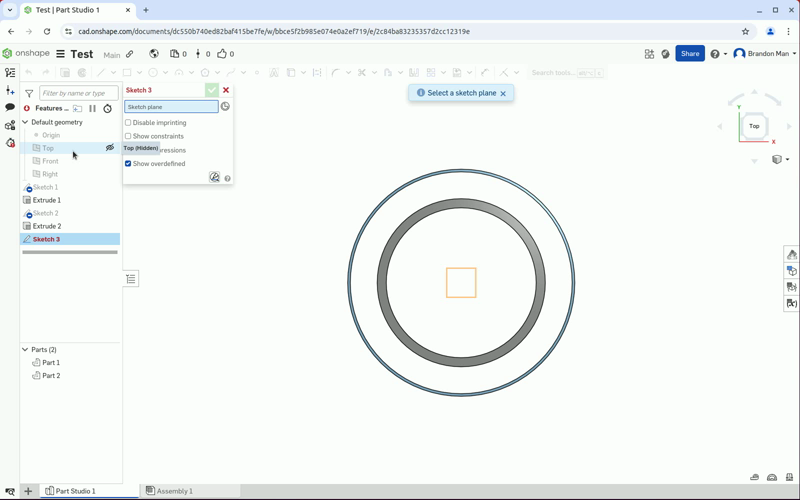
click(73, 150)
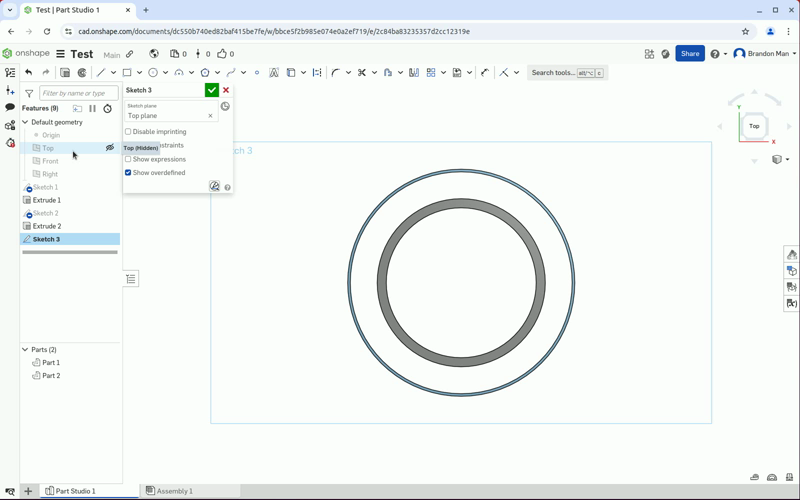
mouse_move(73, 352)
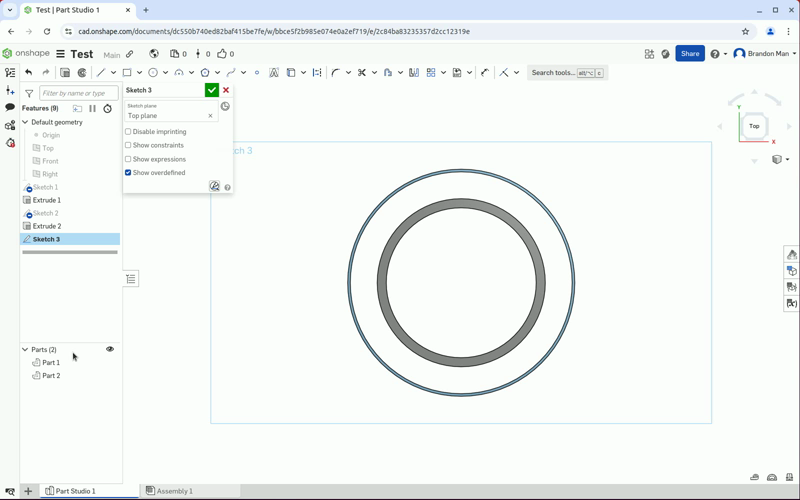
key(y)
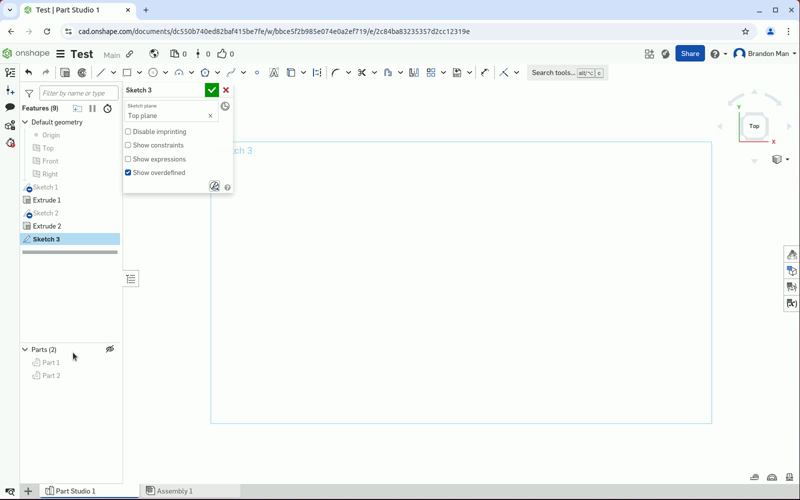
key(c)
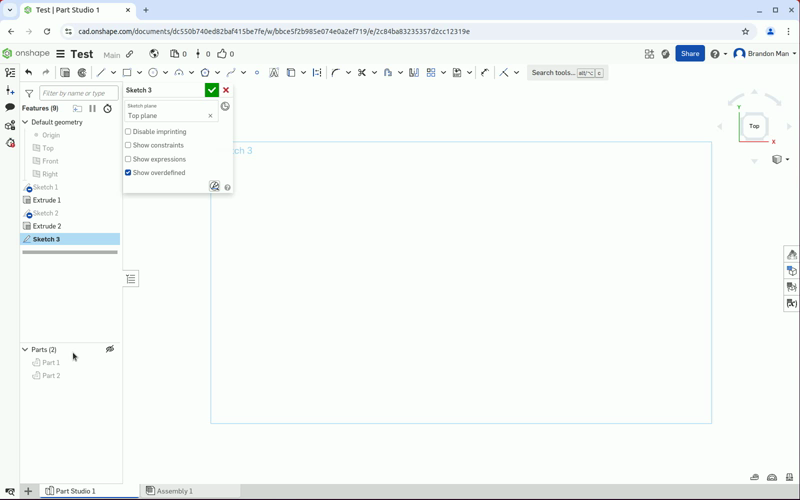
key_down(shift)
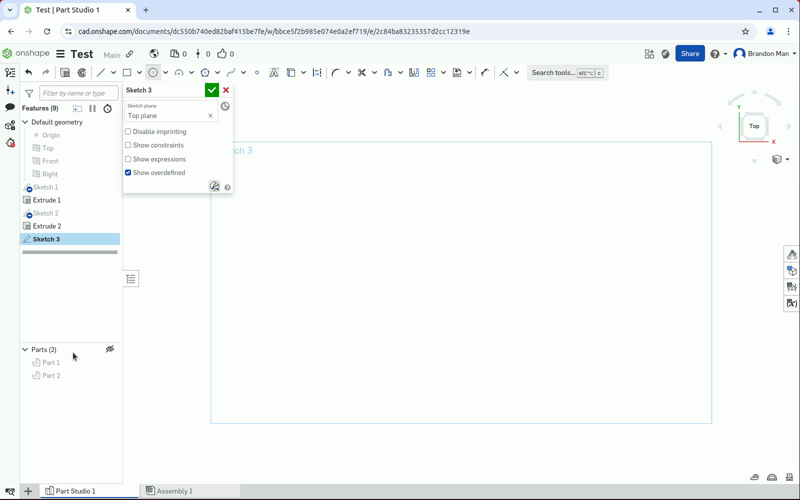
mouse_move(460, 282)
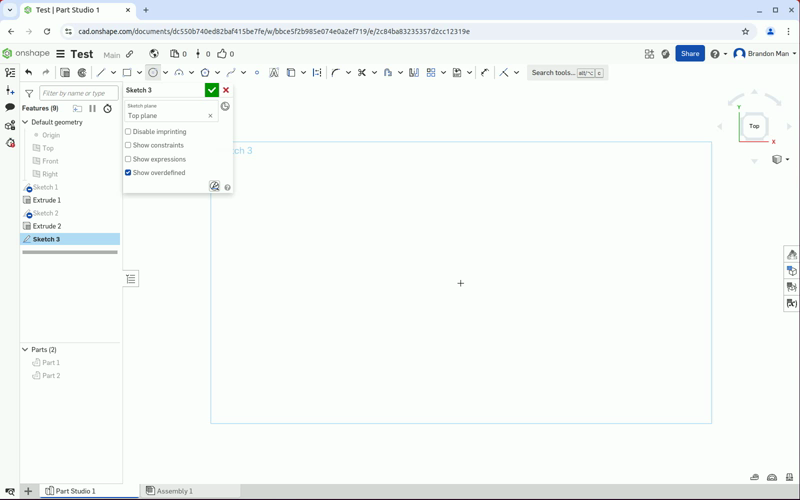
click(460, 282)
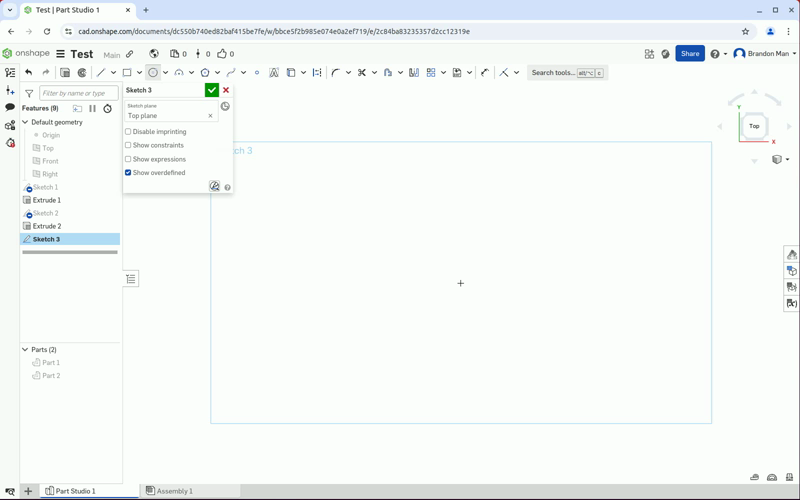
key_up(shift)
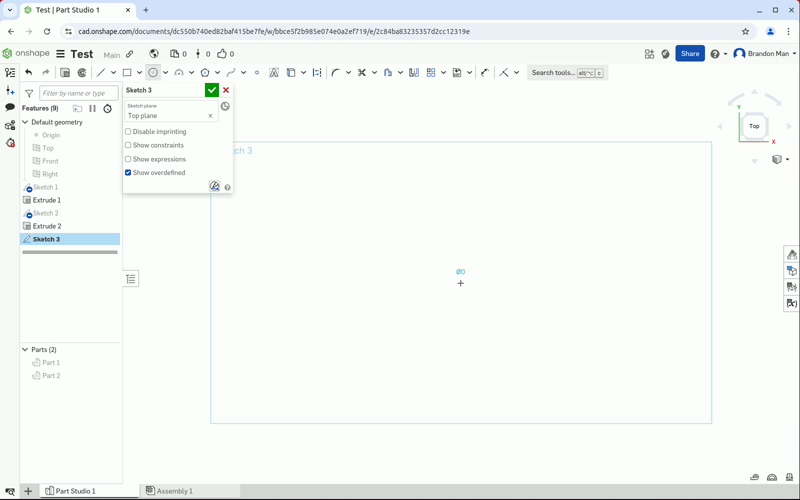
mouse_move(573, 282)
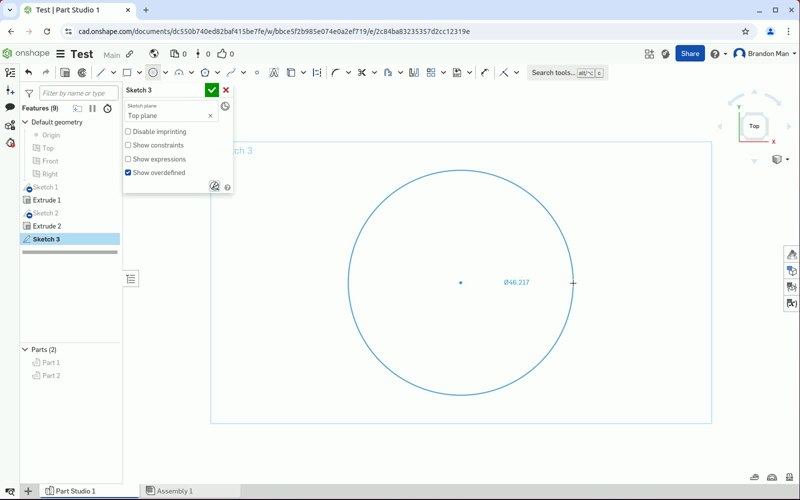
click(573, 282)
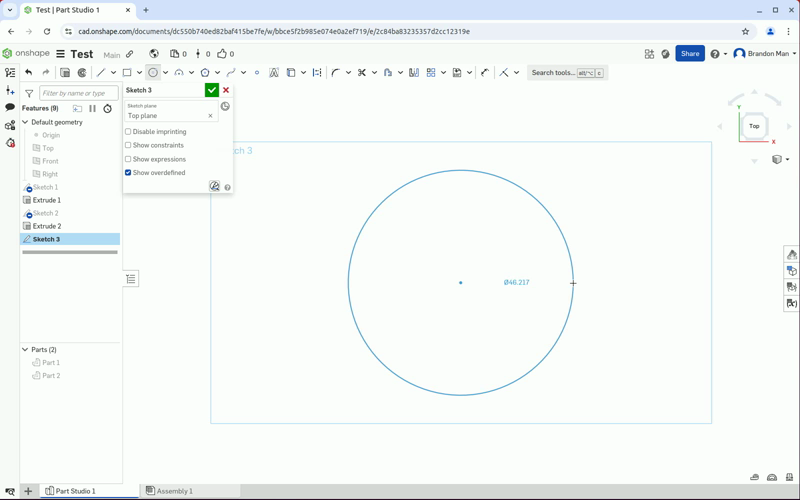
key(esc)
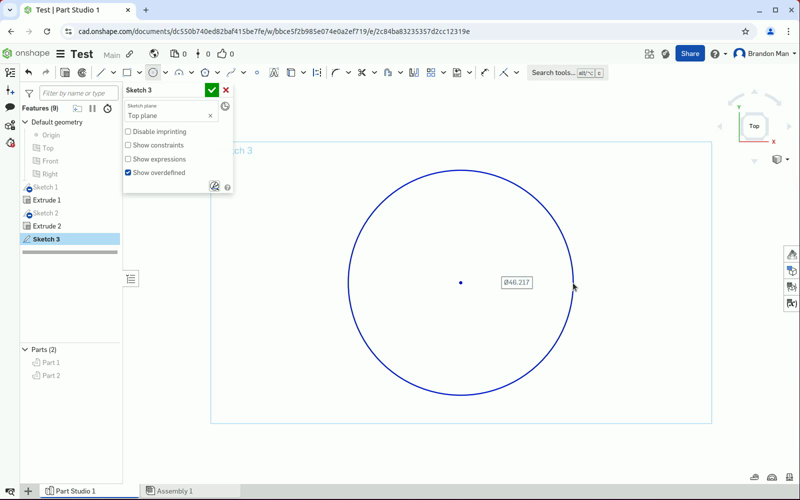
key(c)
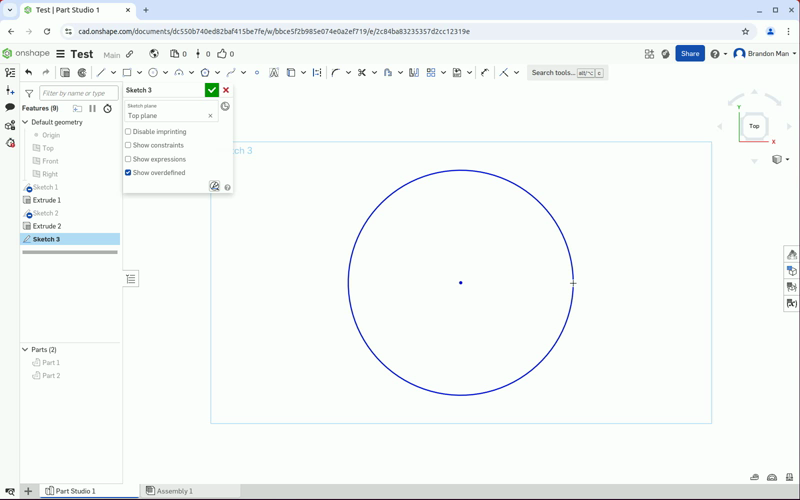
key_down(shift)
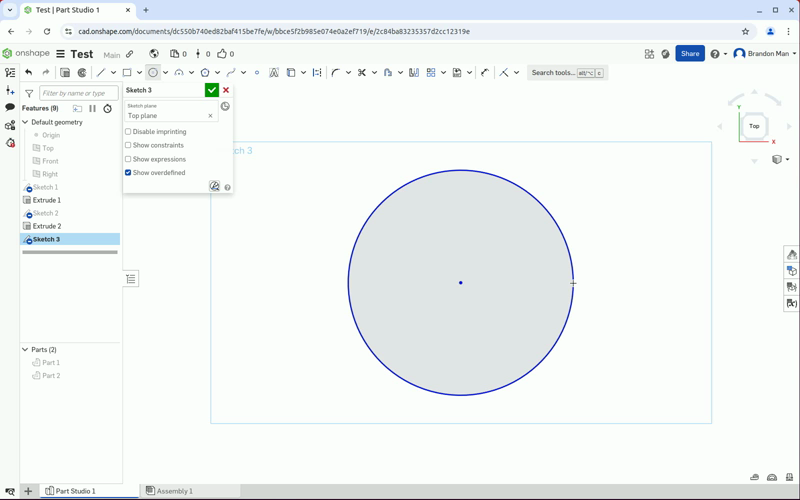
mouse_move(460, 282)
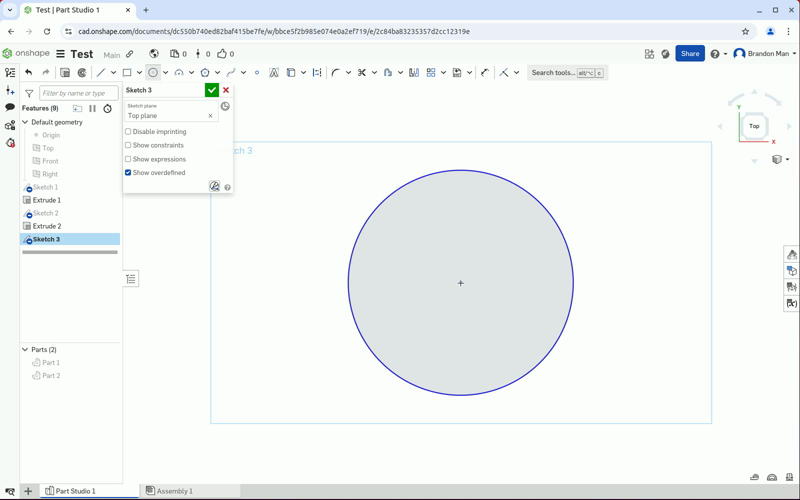
click(460, 282)
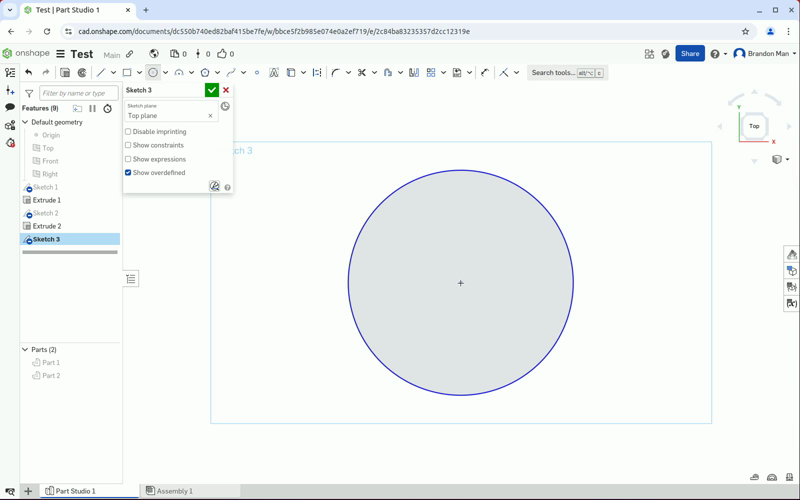
key_up(shift)
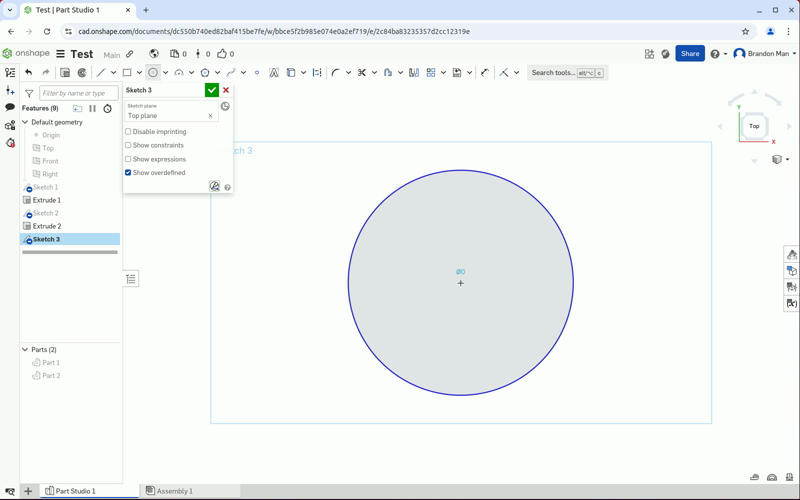
mouse_move(542, 282)
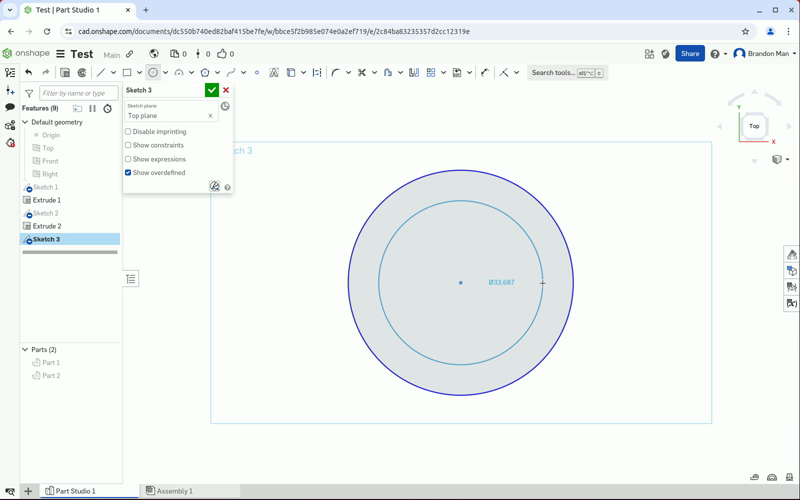
click(542, 282)
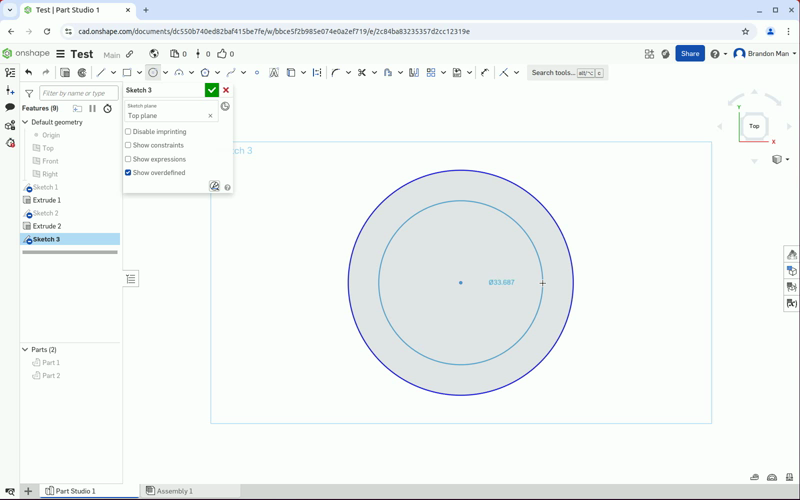
key(esc)
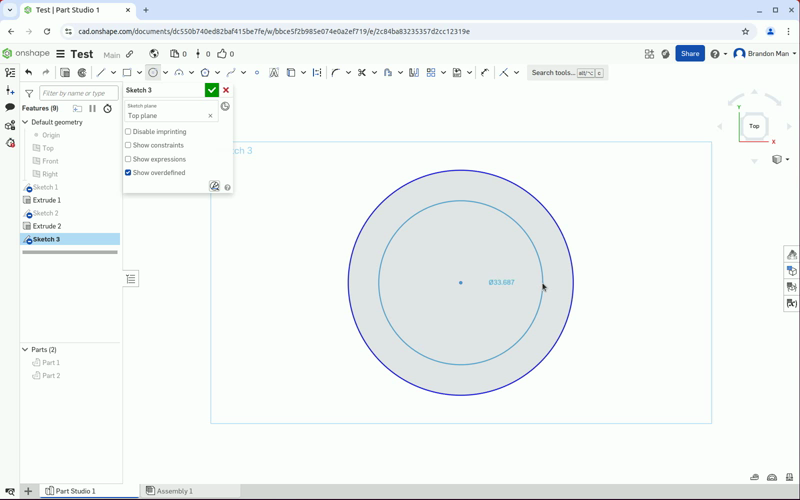
mouse_move(389, 214)
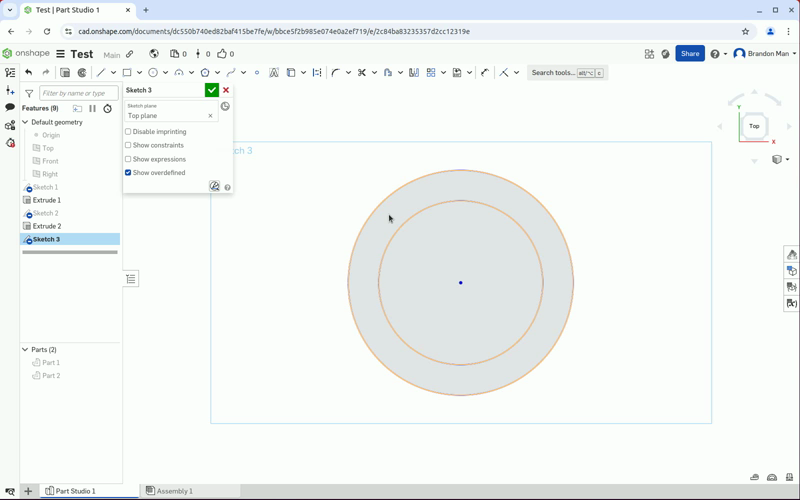
click(389, 214)
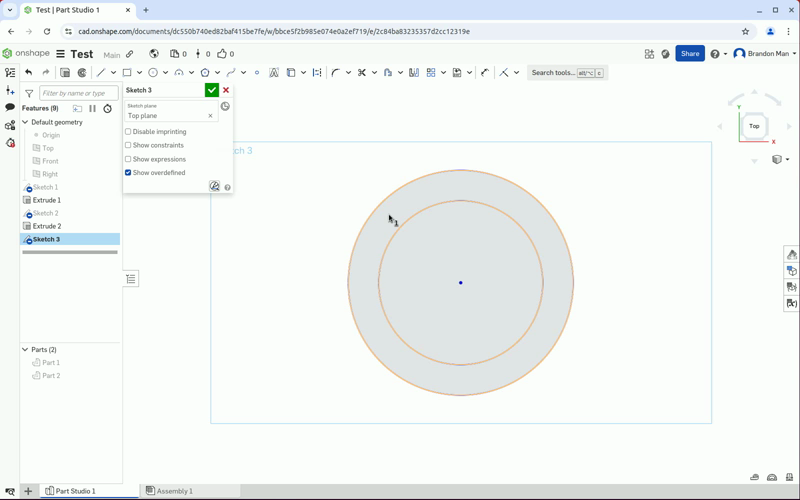
mouse_move(73, 352)
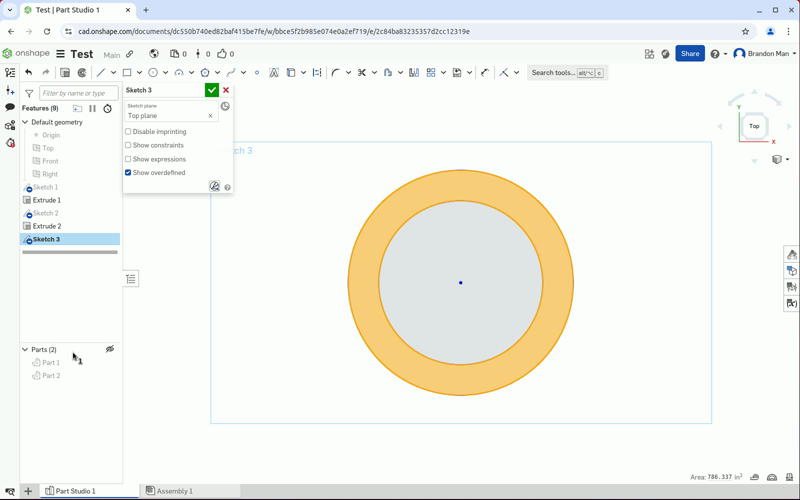
key(shift+y)
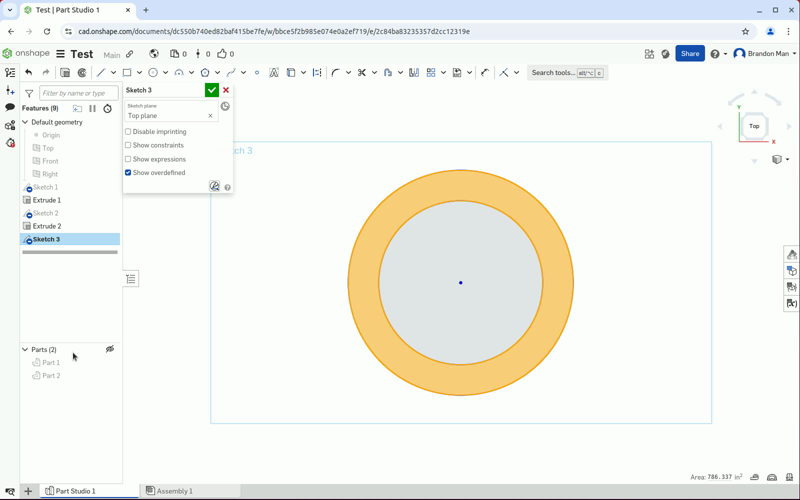
key(shift+e)
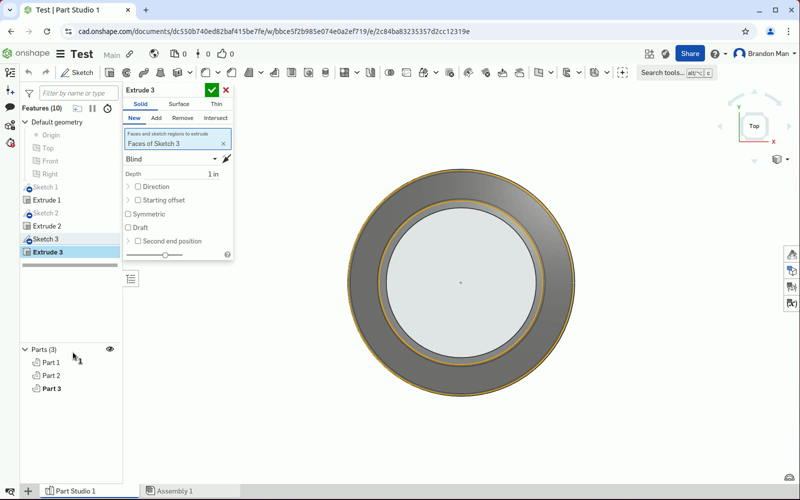
mouse_move(143, 106)
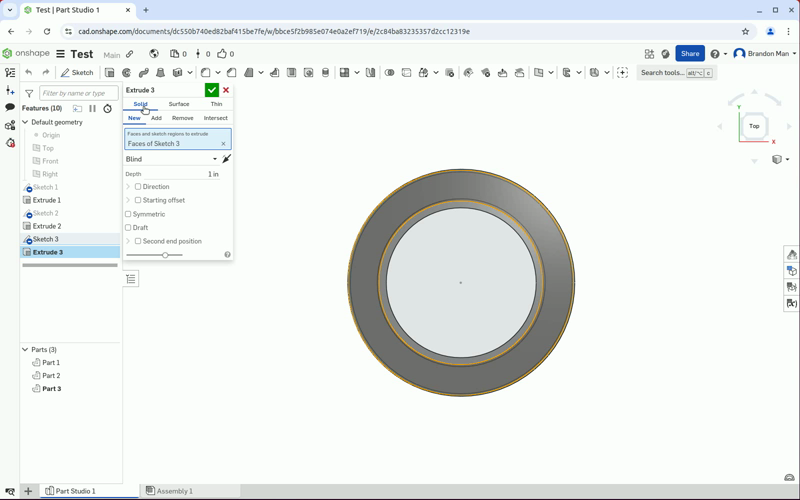
click(143, 106)
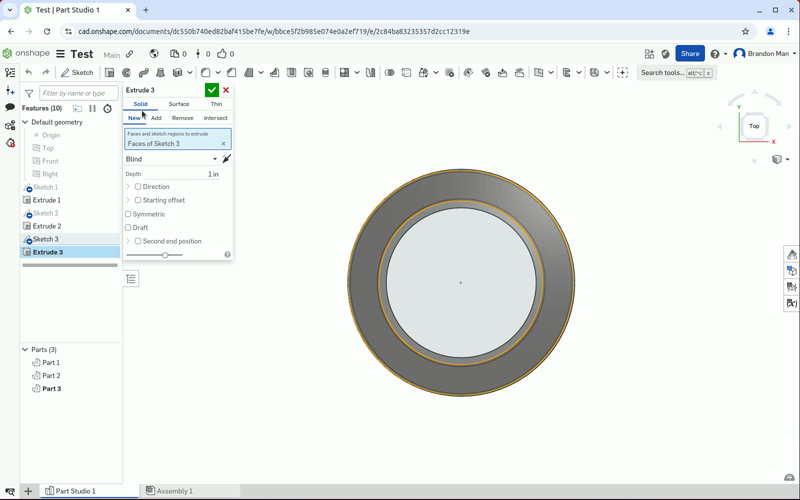
mouse_move(137, 120)
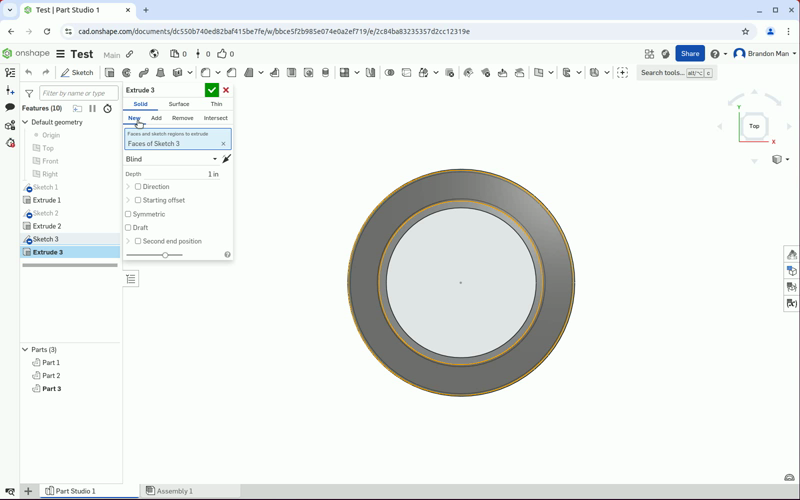
click(137, 120)
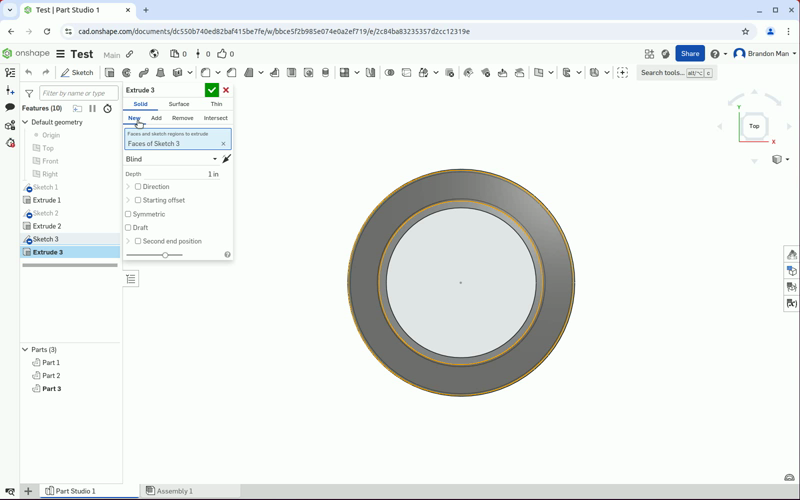
key(tab, 4)
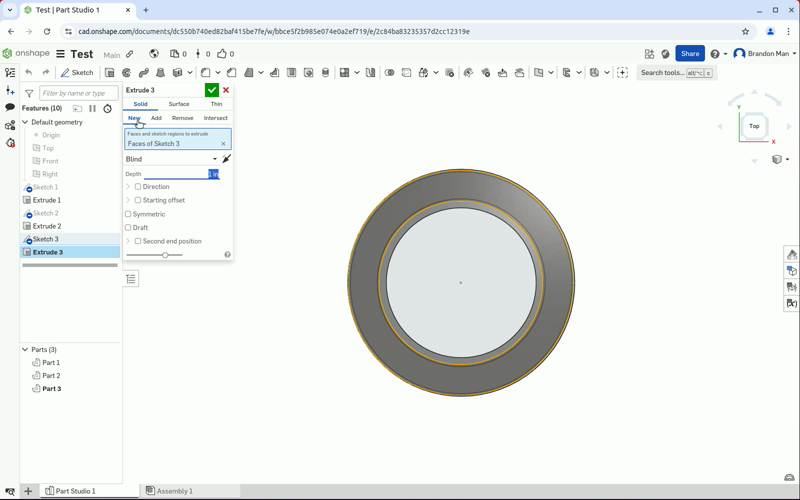
text(3.37)
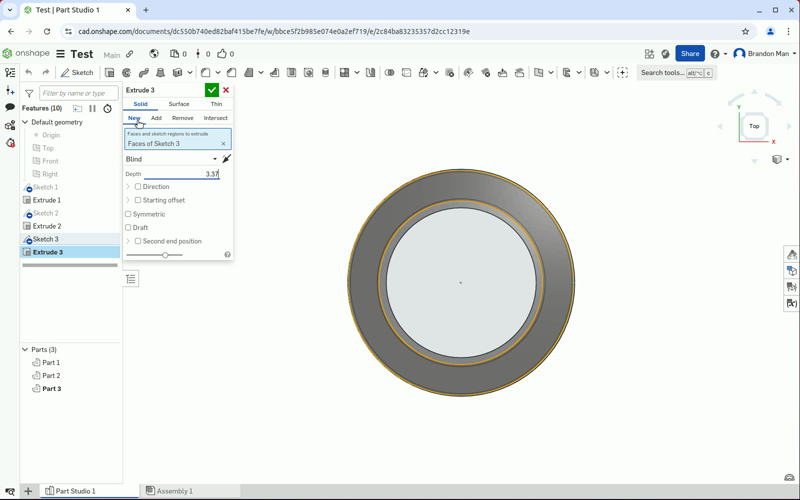
key(enter)
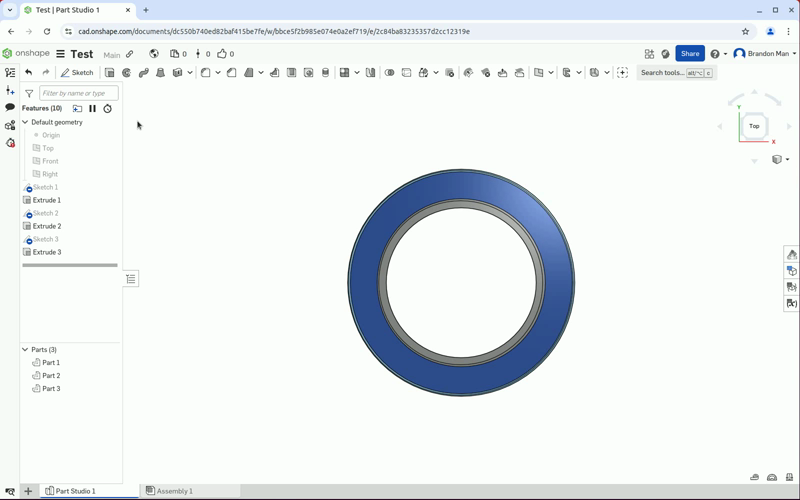
key(shift+h)
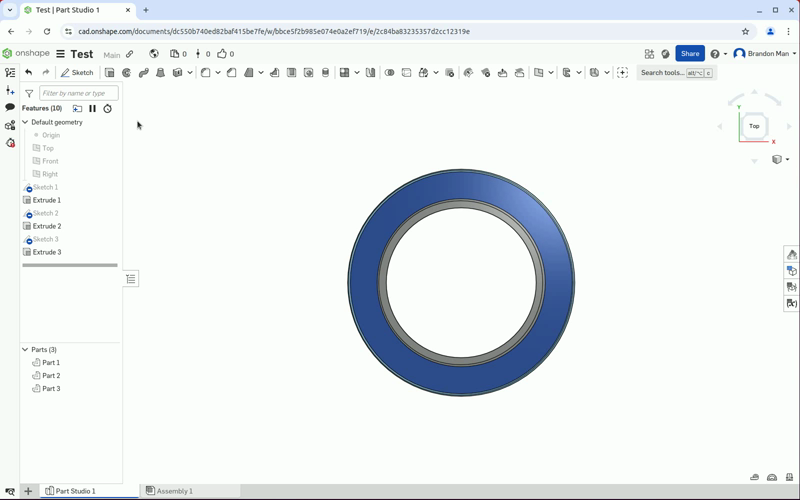
key(shift+h)
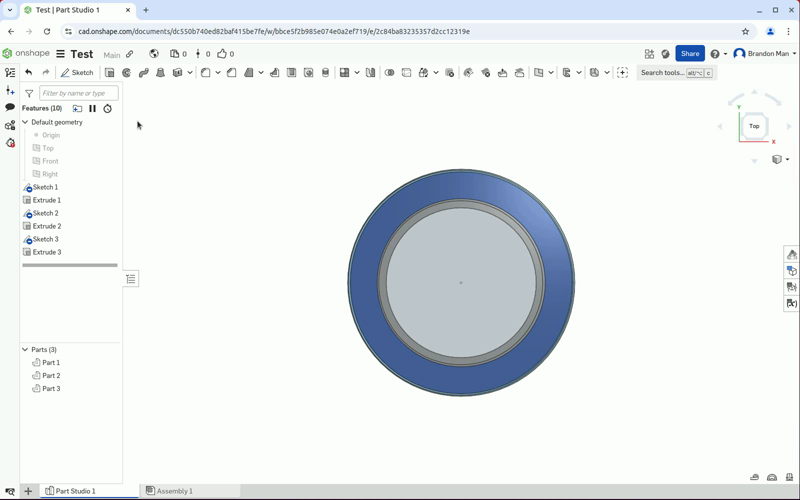
key(shift+7)
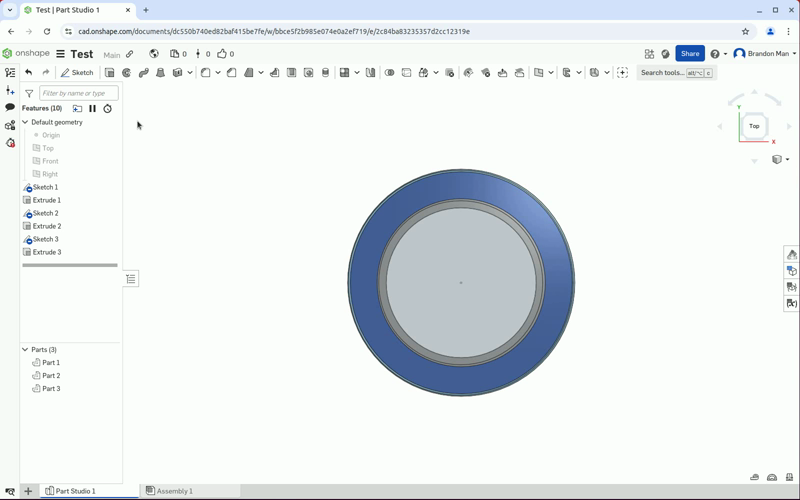
key(up, 3)
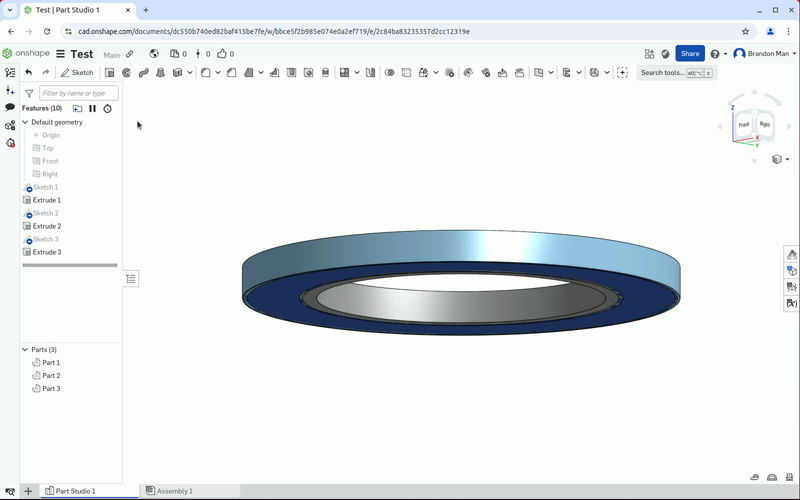
key(left, 3)
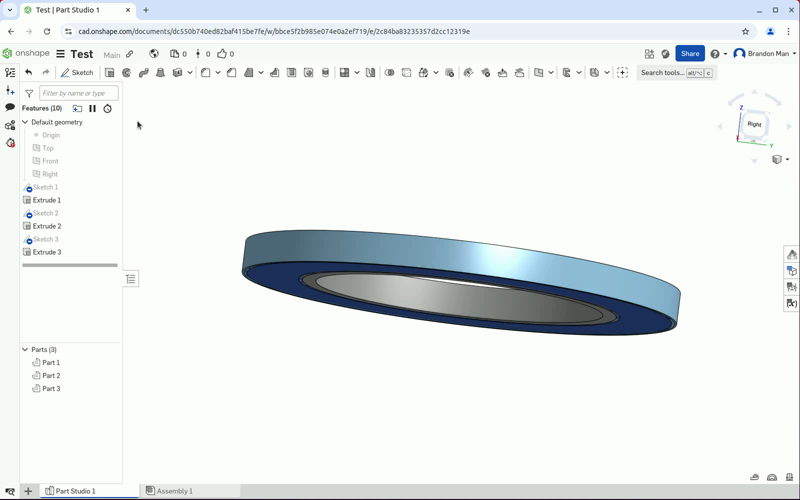
key(right, 3)
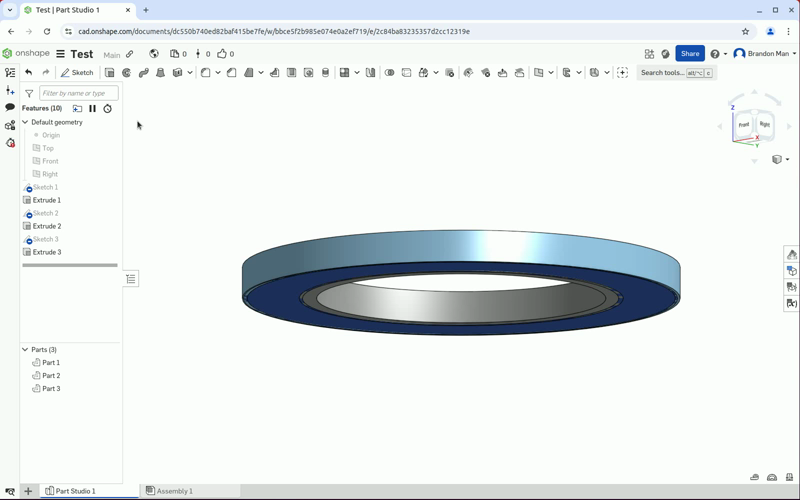
key(down, 3)
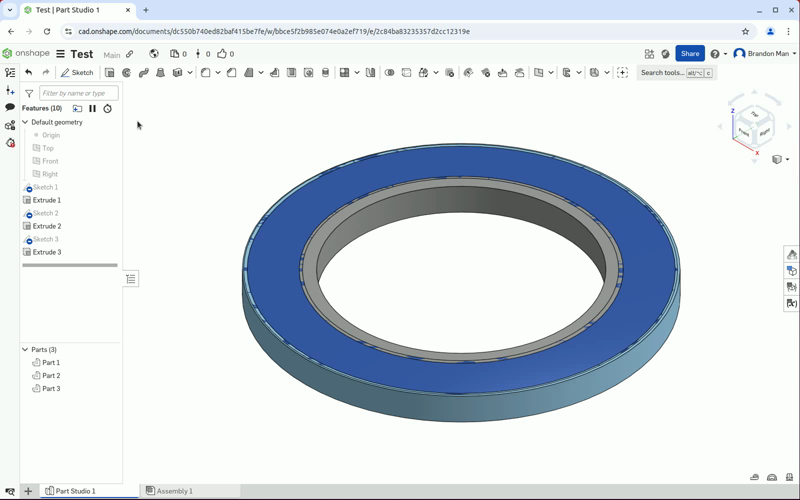
mouse_move(73, 189)
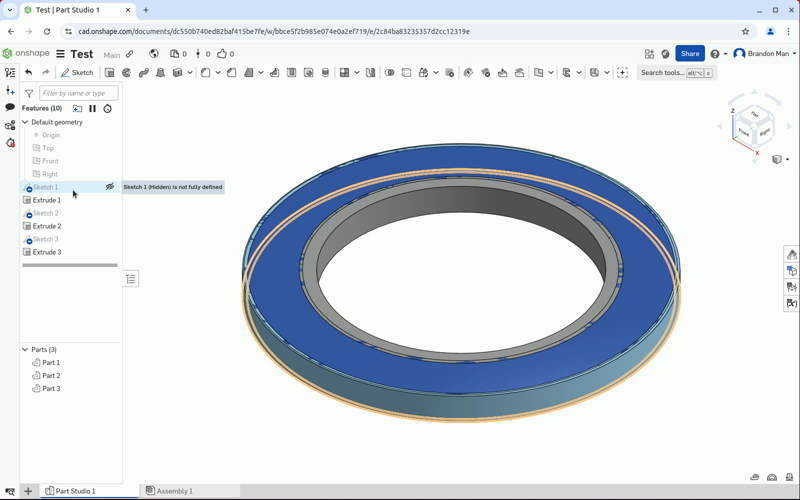
click(73, 189)